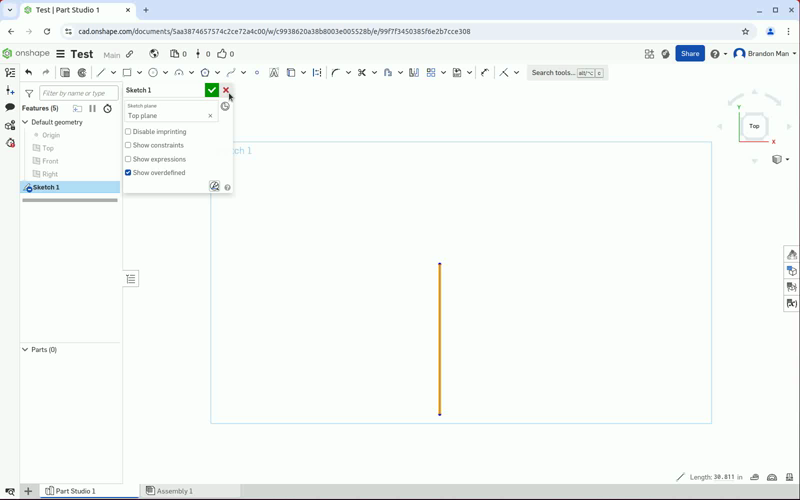
key(shift+h)
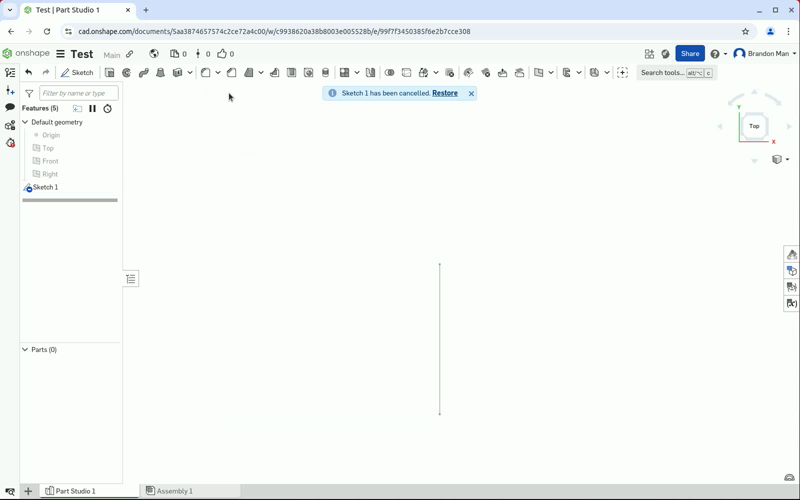
key(shift+s)
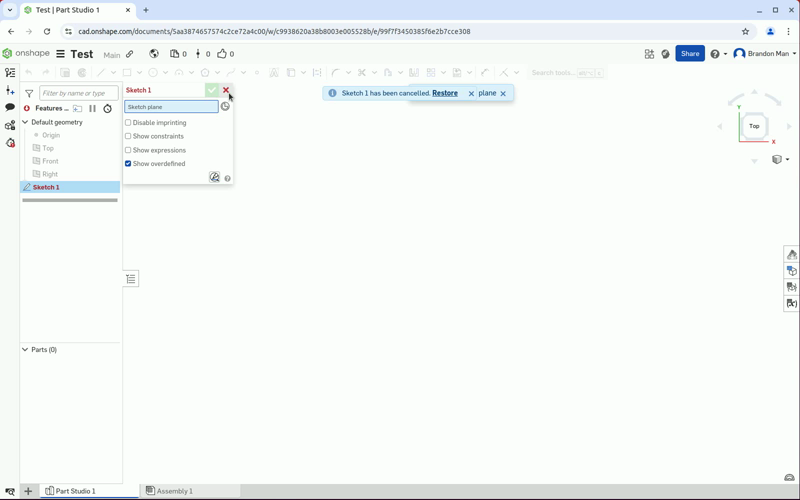
mouse_move(73, 150)
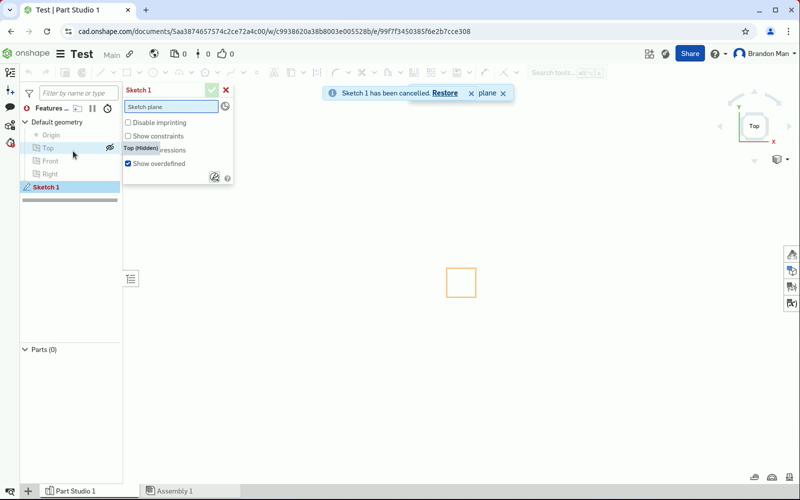
click(73, 150)
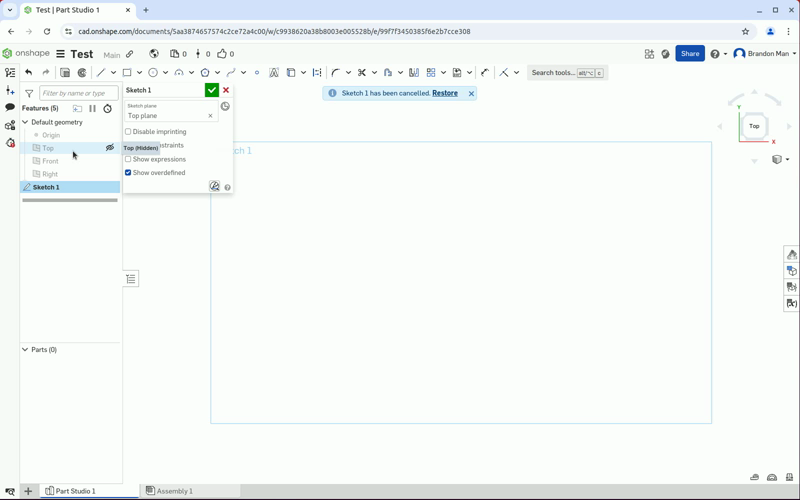
mouse_move(73, 352)
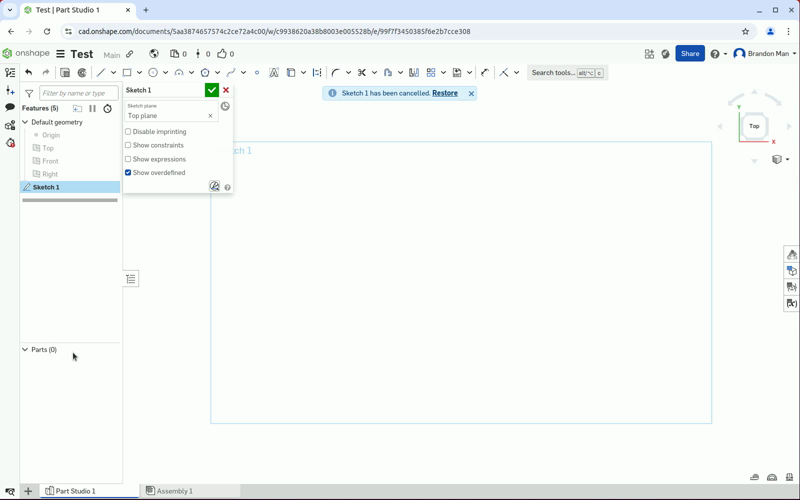
key(y)
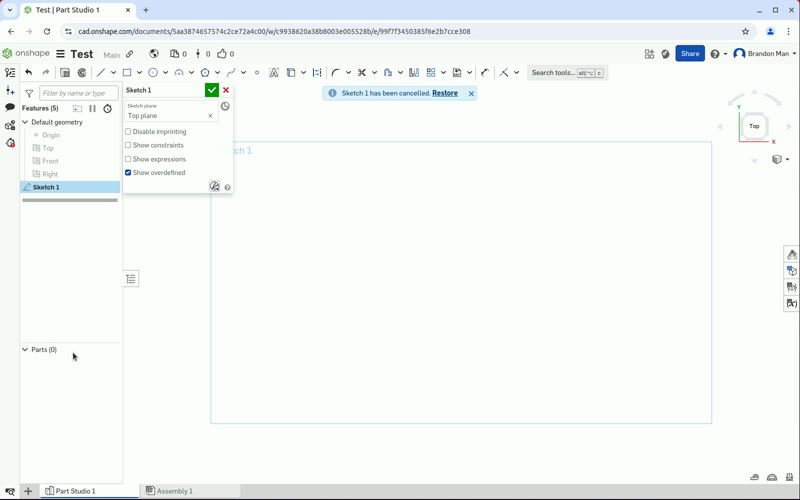
key(l)
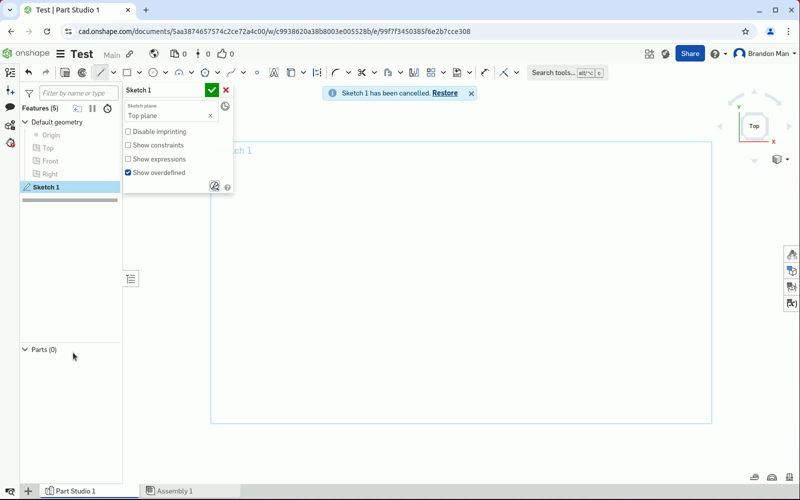
key_down(shift)
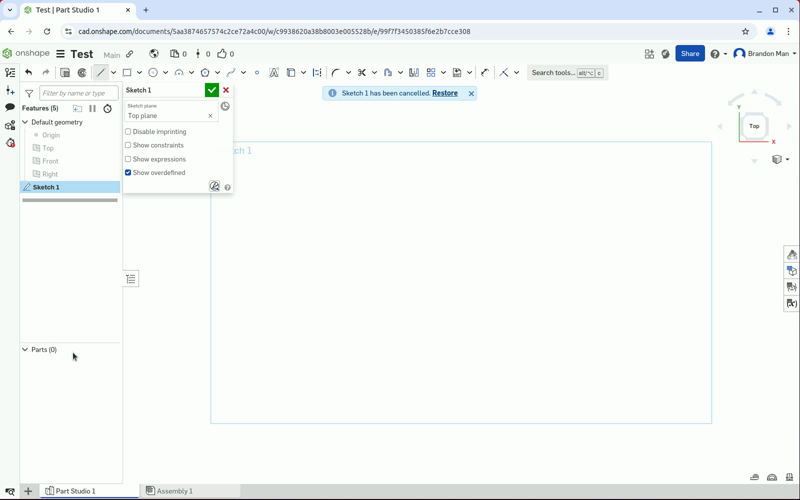
mouse_move(348, 356)
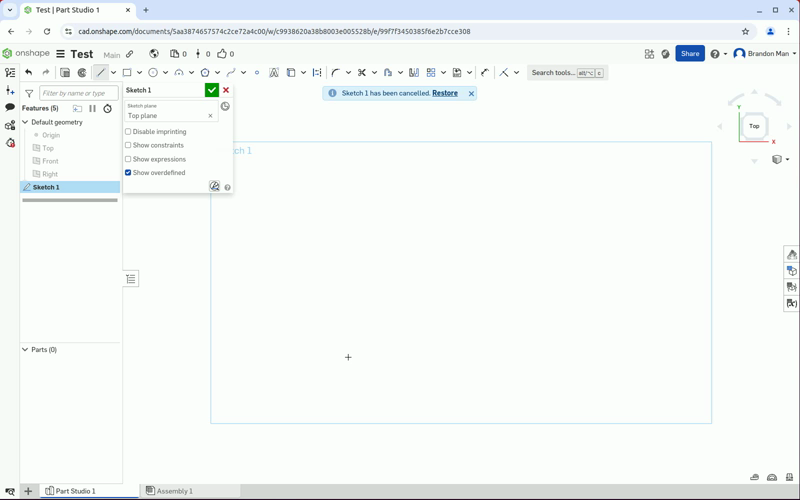
click(348, 356)
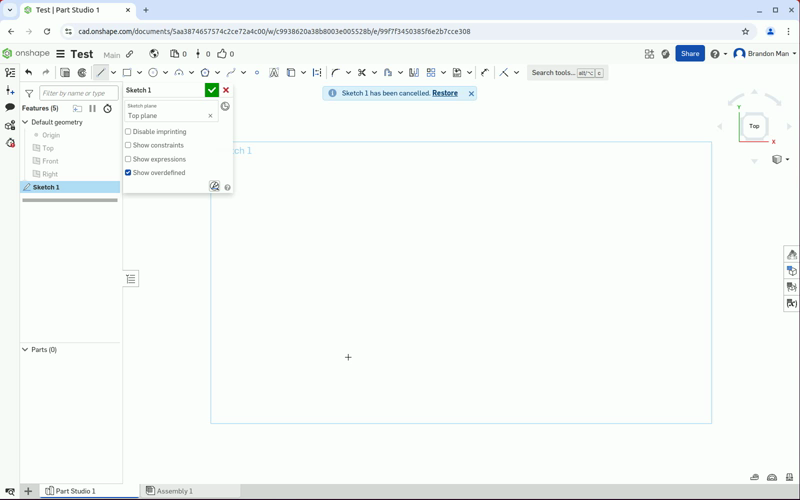
key_up(shift)
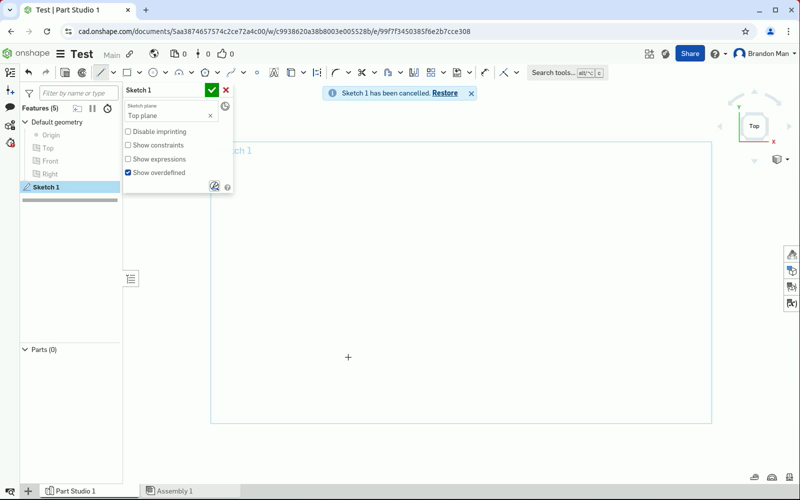
key_down(shift)
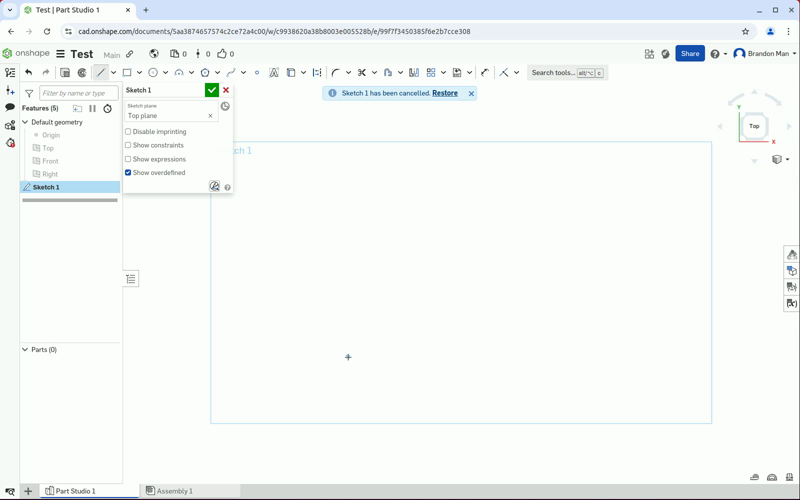
mouse_move(572, 356)
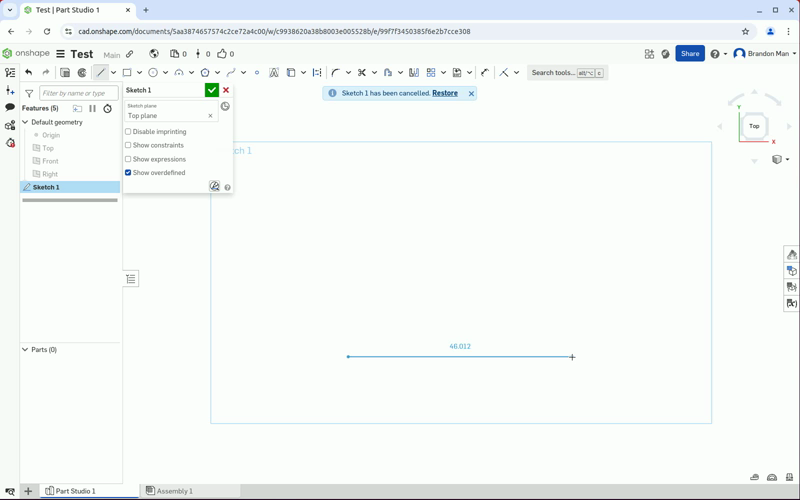
click(572, 356)
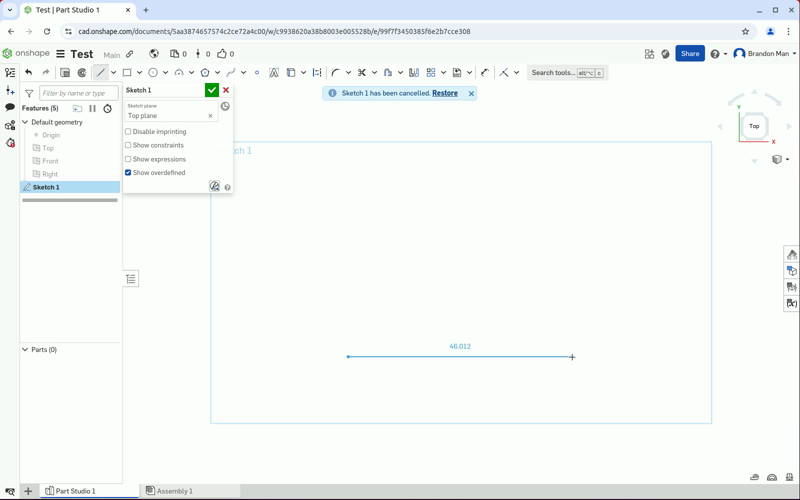
key_up(shift)
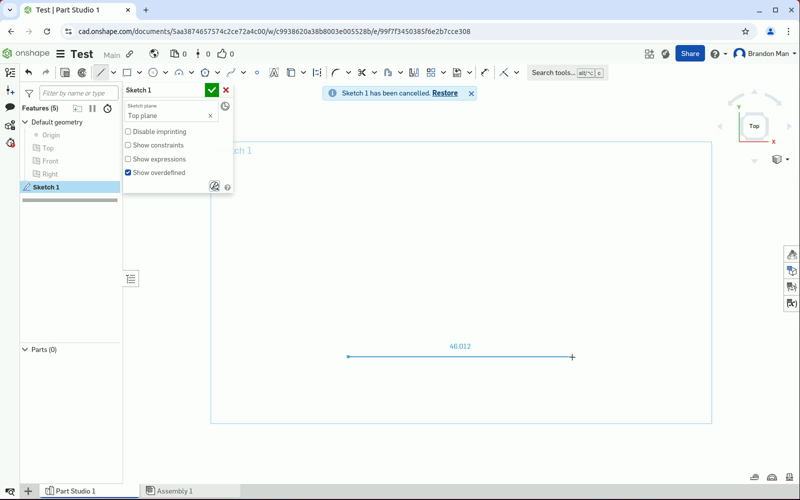
key_down(shift)
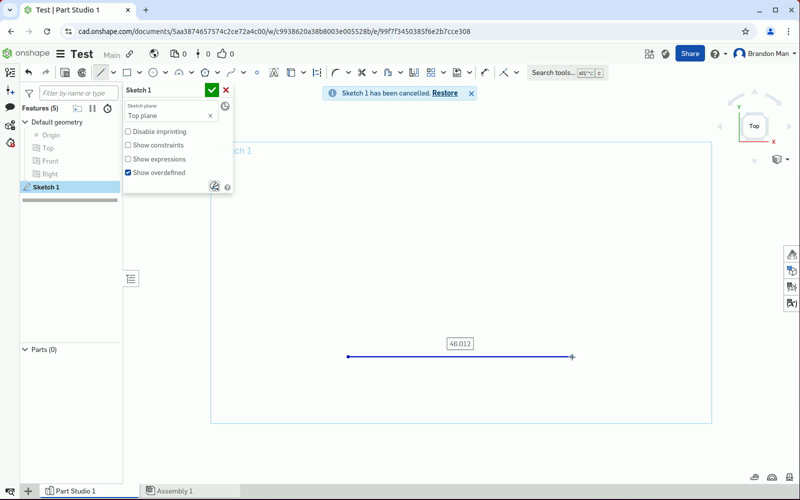
mouse_move(572, 208)
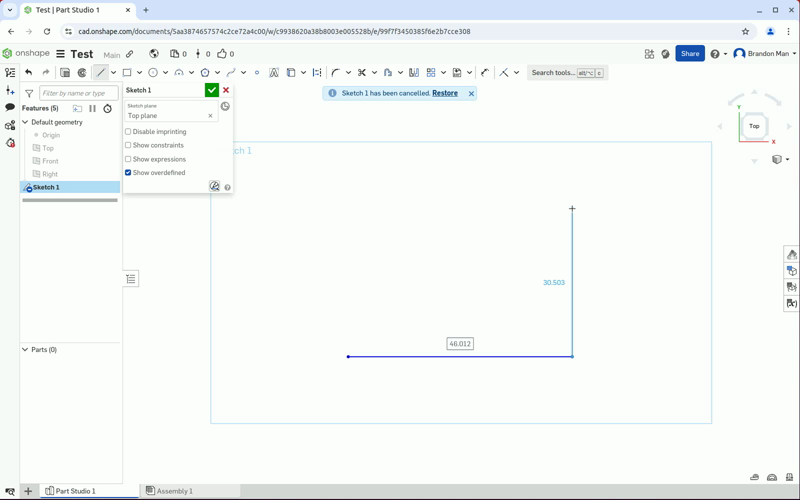
click(572, 208)
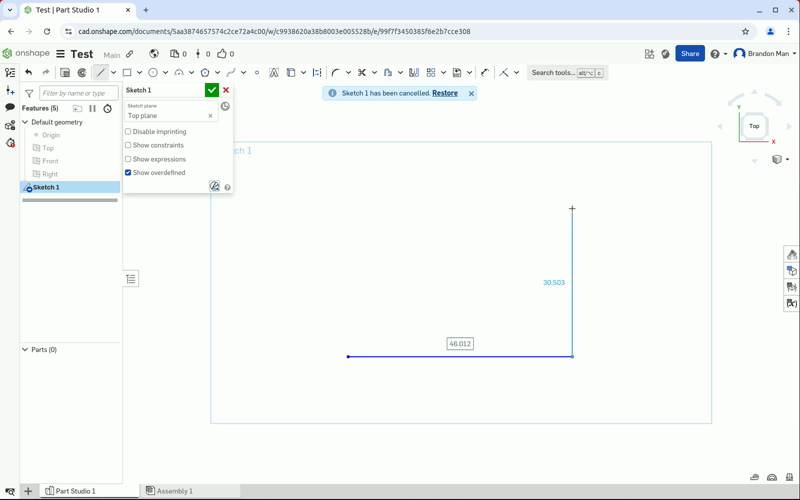
key_up(shift)
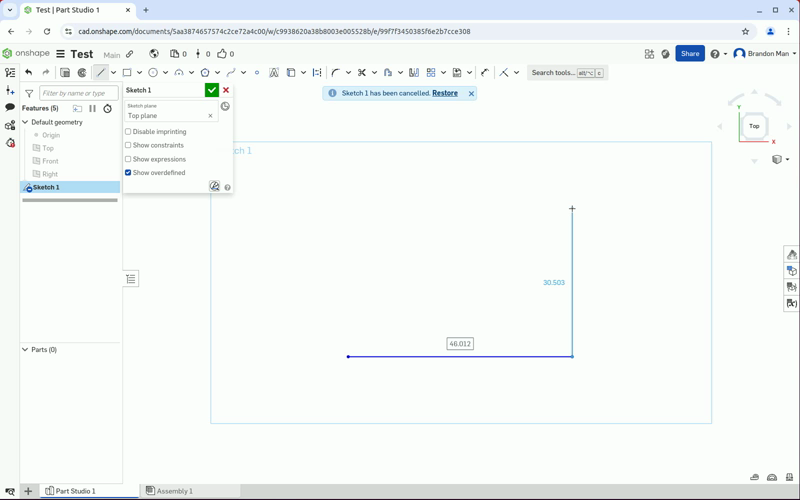
key_down(shift)
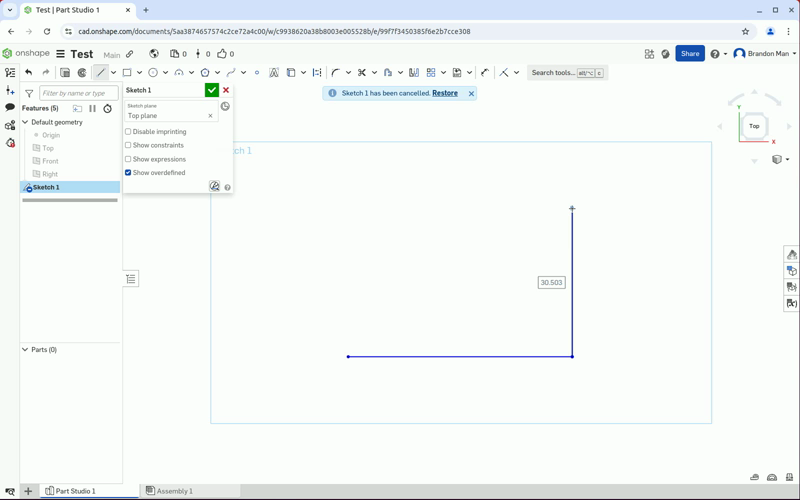
mouse_move(348, 208)
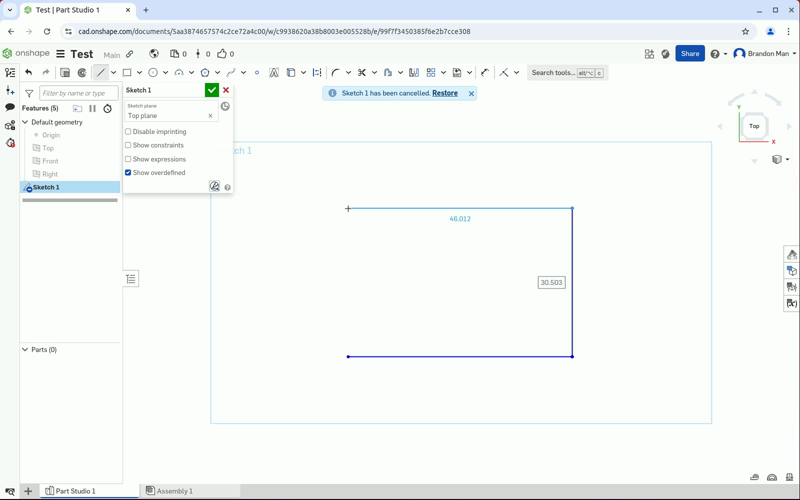
click(348, 208)
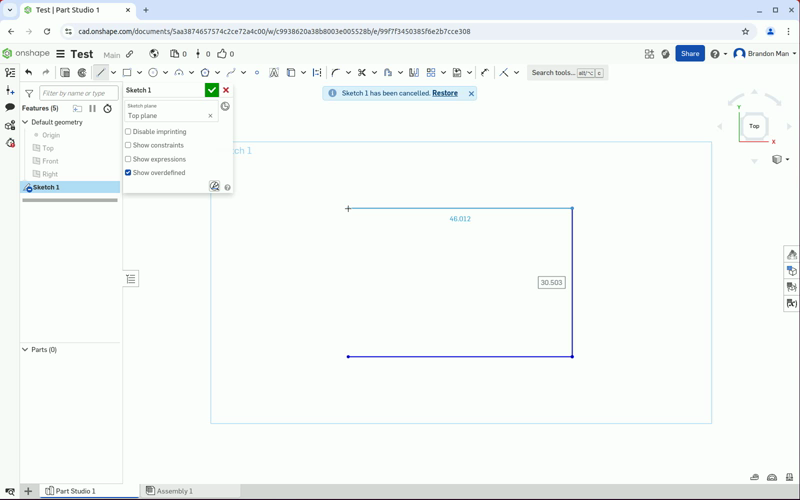
key_up(shift)
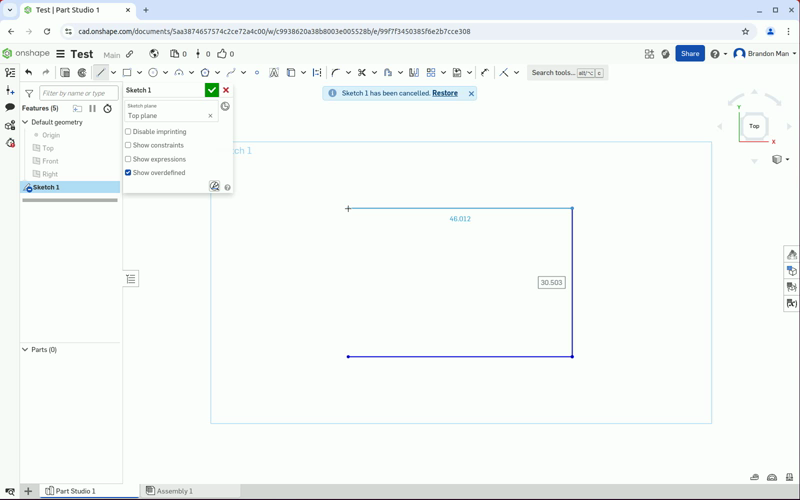
key_down(shift)
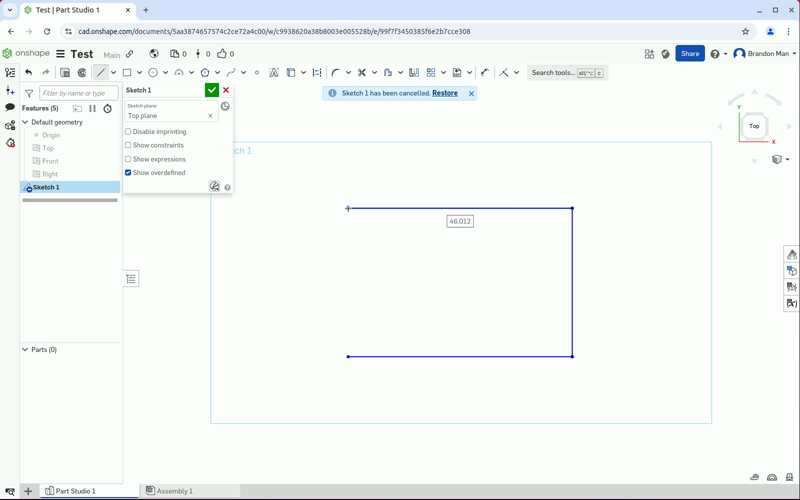
mouse_move(348, 356)
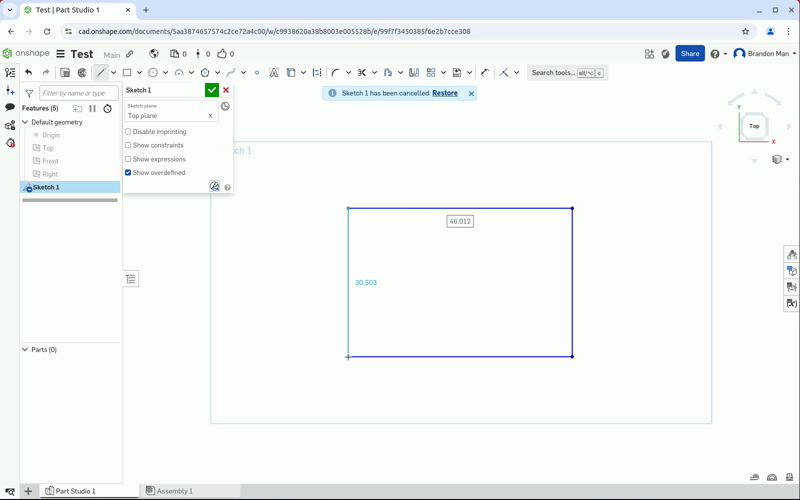
key_up(shift)
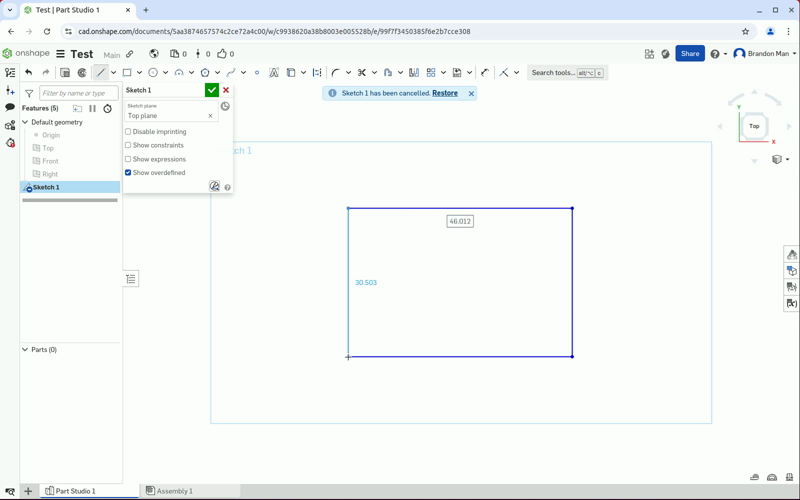
click(348, 356)
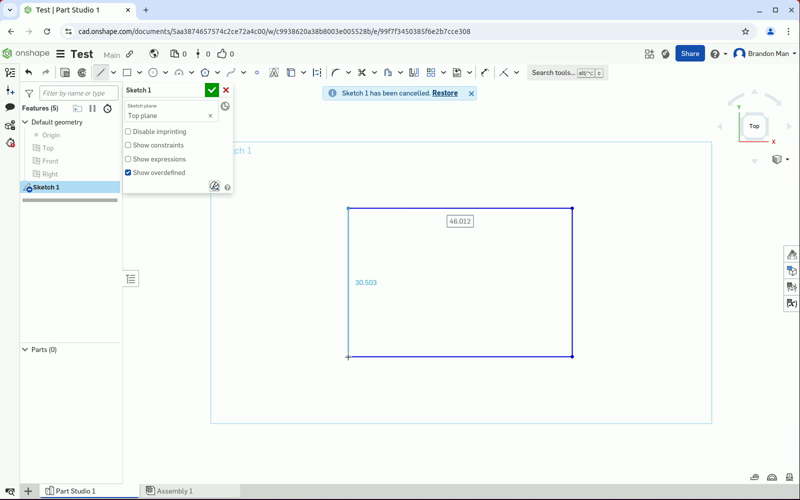
key(esc)
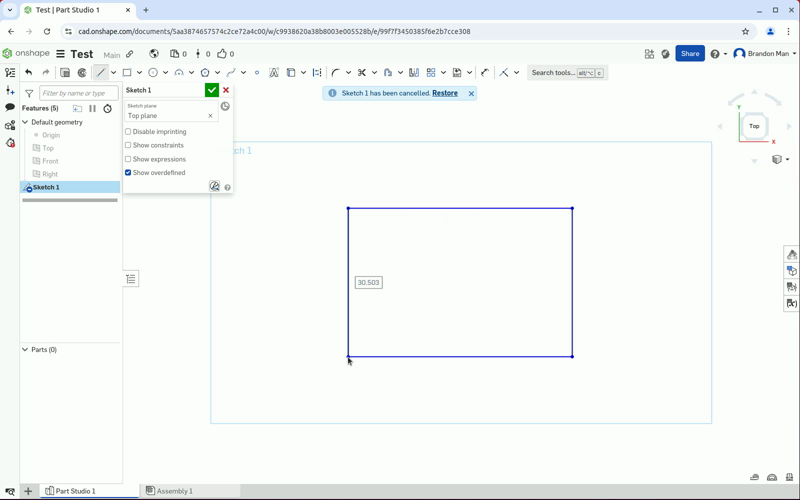
mouse_move(399, 279)
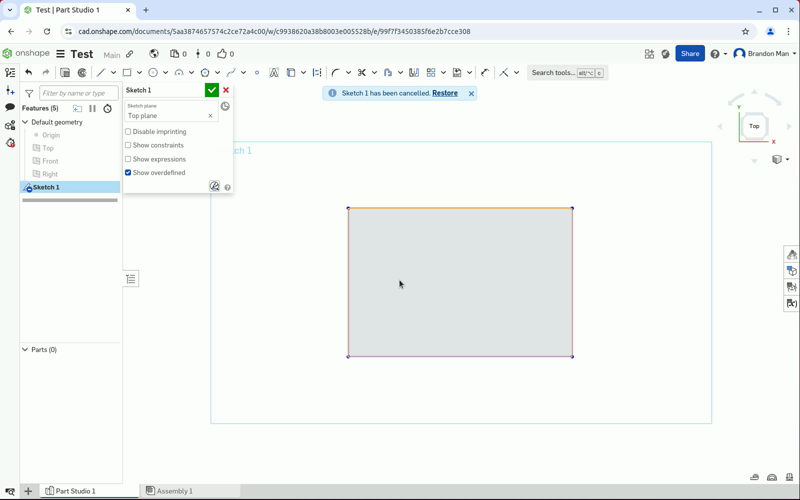
click(399, 279)
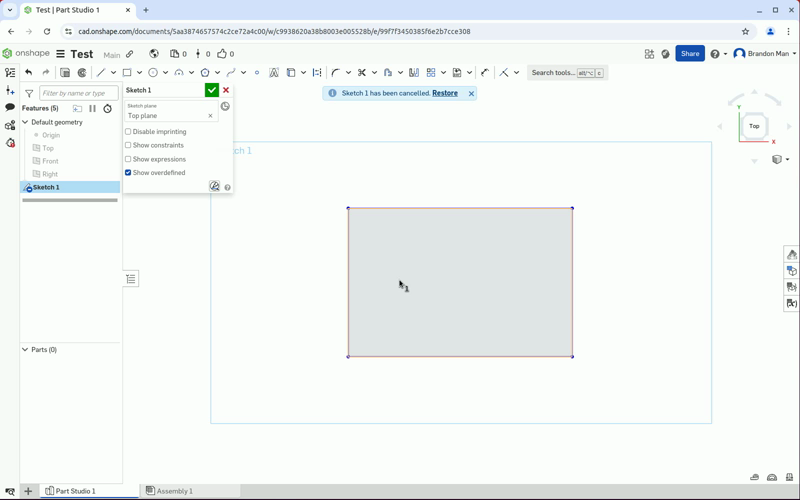
mouse_move(73, 352)
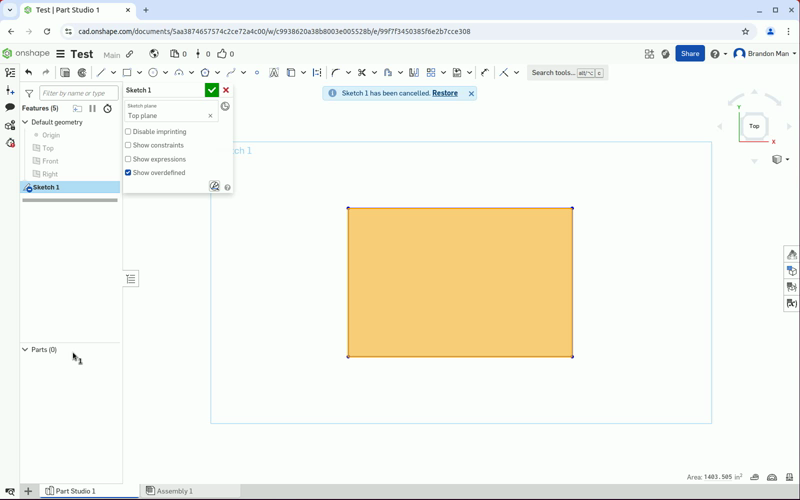
key(shift+y)
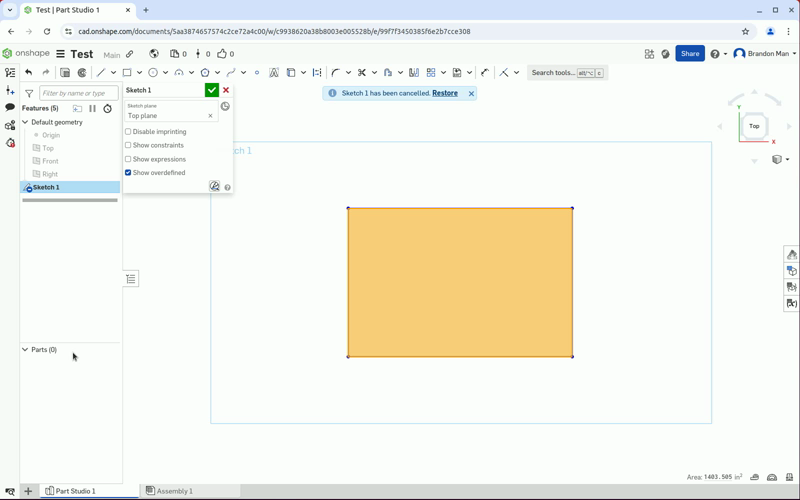
key(shift+e)
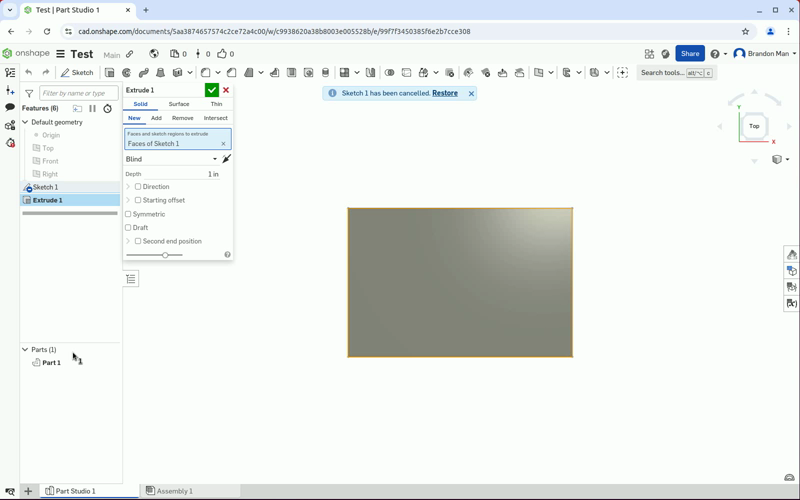
mouse_move(143, 106)
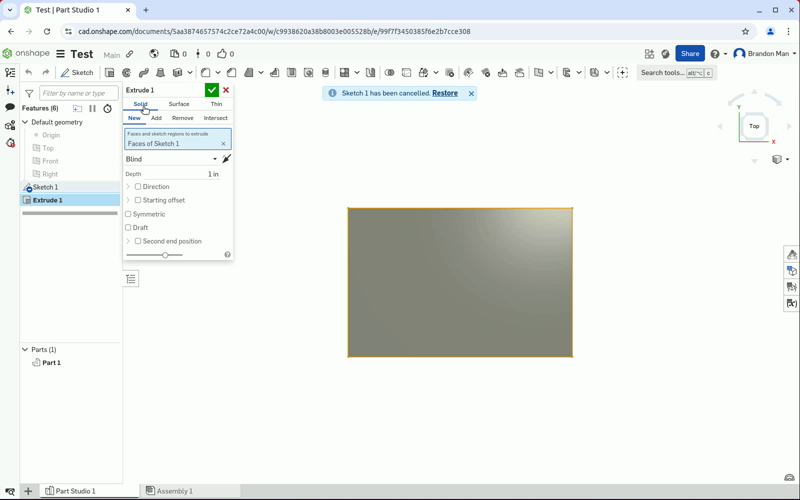
click(143, 106)
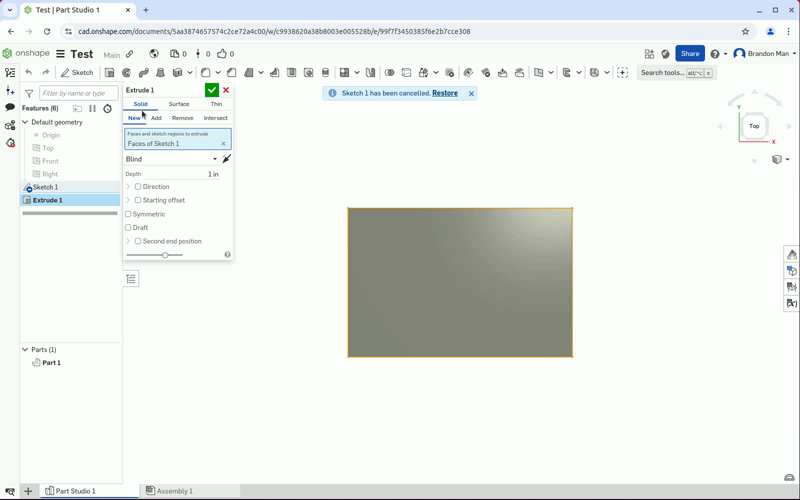
mouse_move(137, 120)
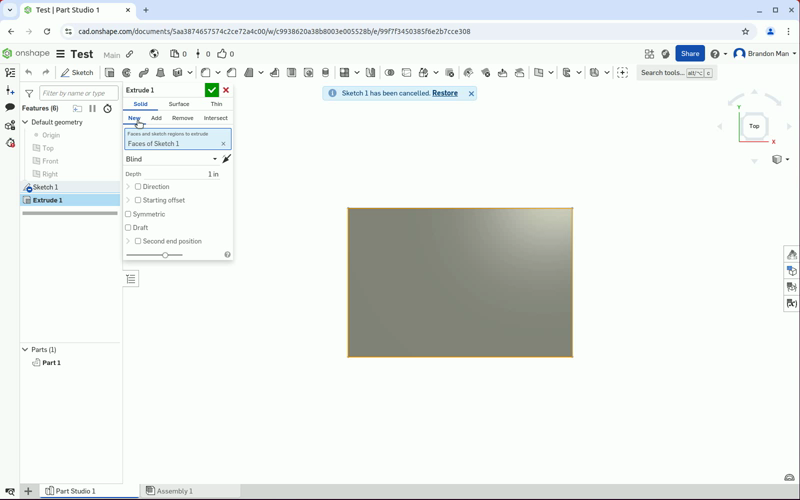
click(137, 120)
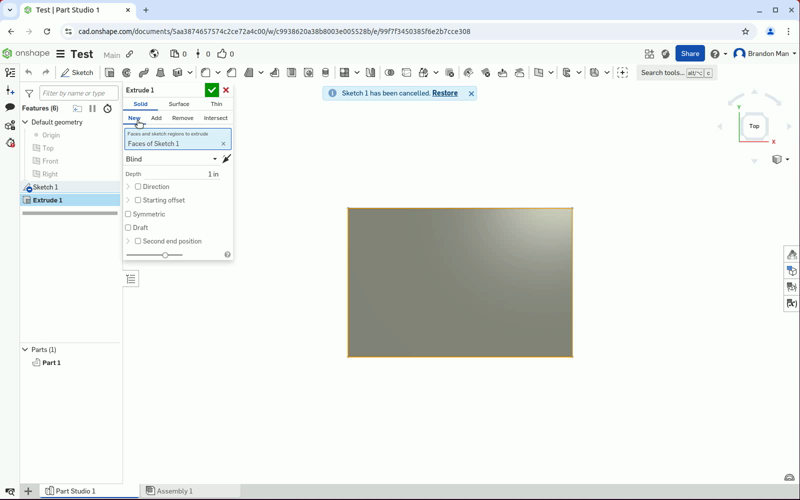
key(tab, 4)
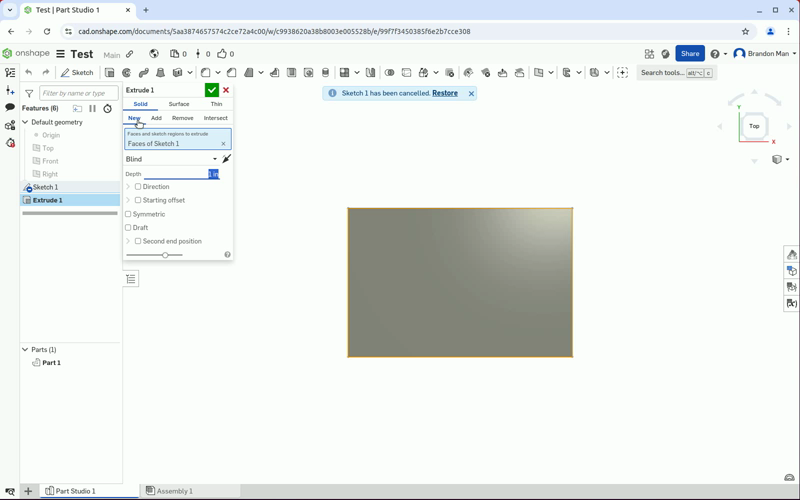
text(18.053)
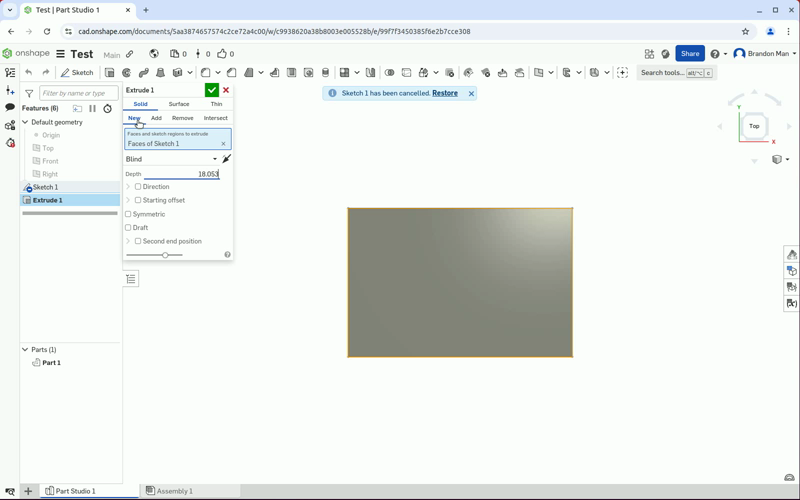
key(enter)
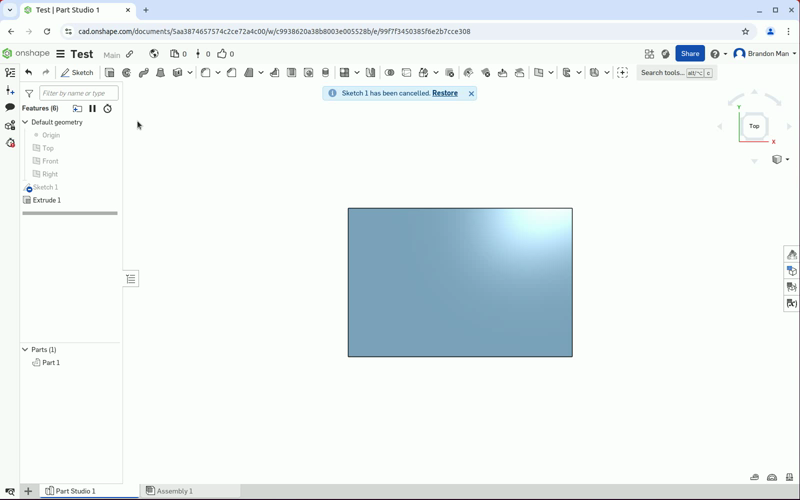
key(shift+h)
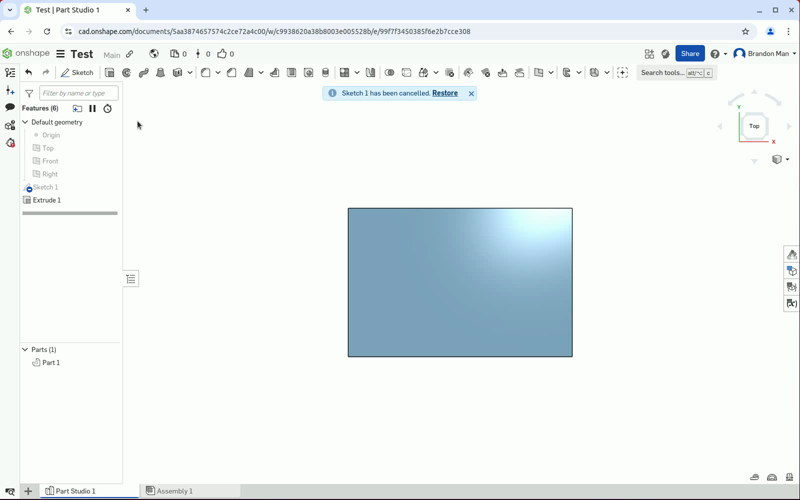
key(shift+h)
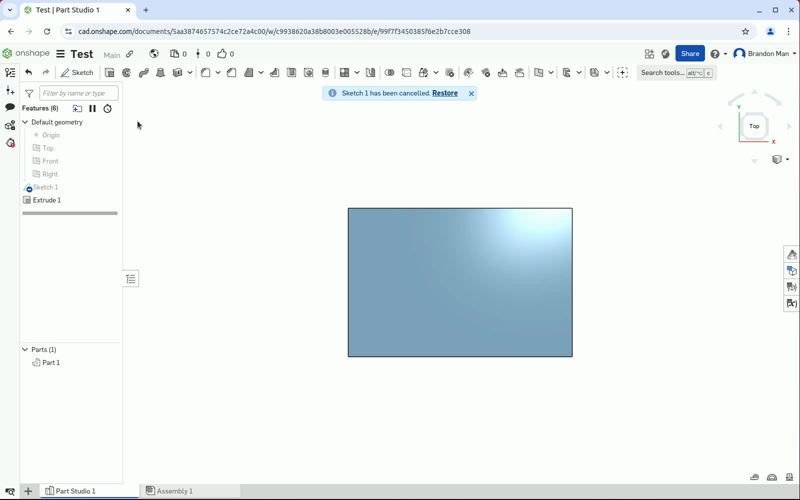
mouse_move(73, 189)
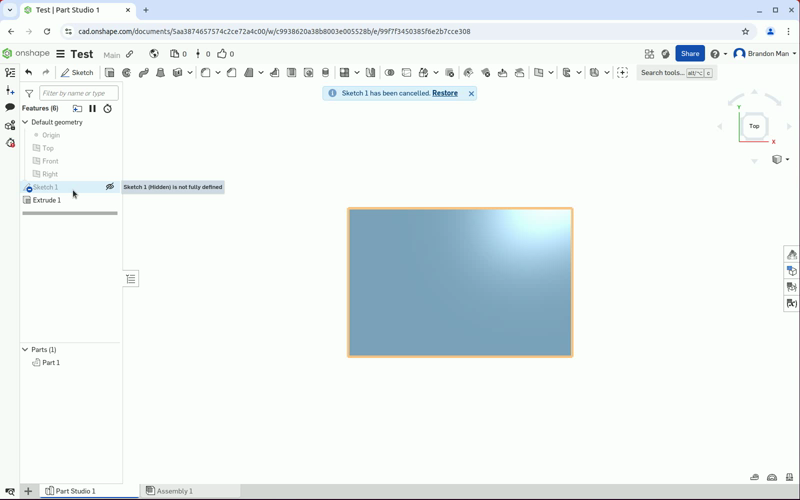
click(73, 189)
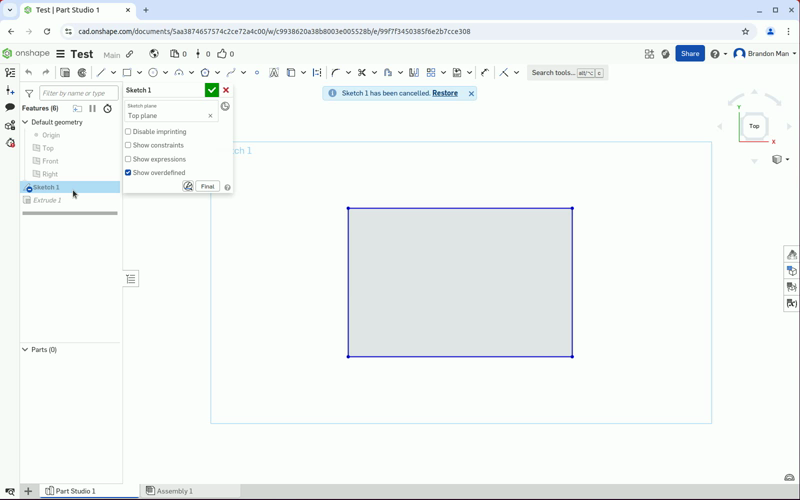
mouse_move(229, 92)
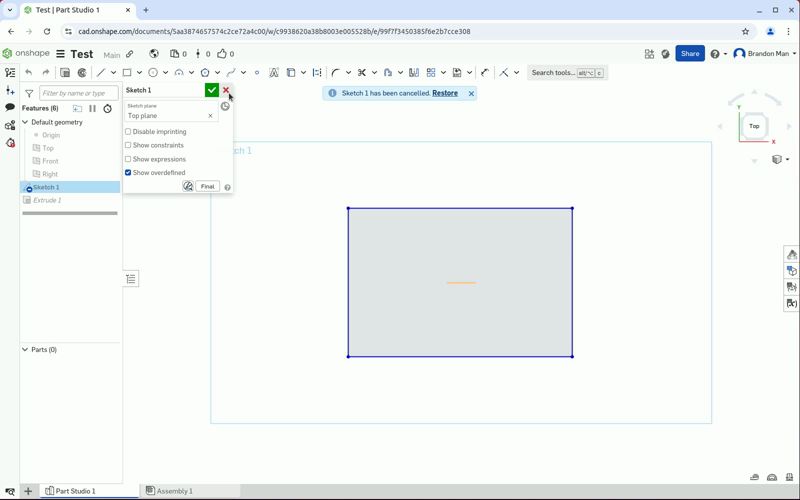
click(229, 92)
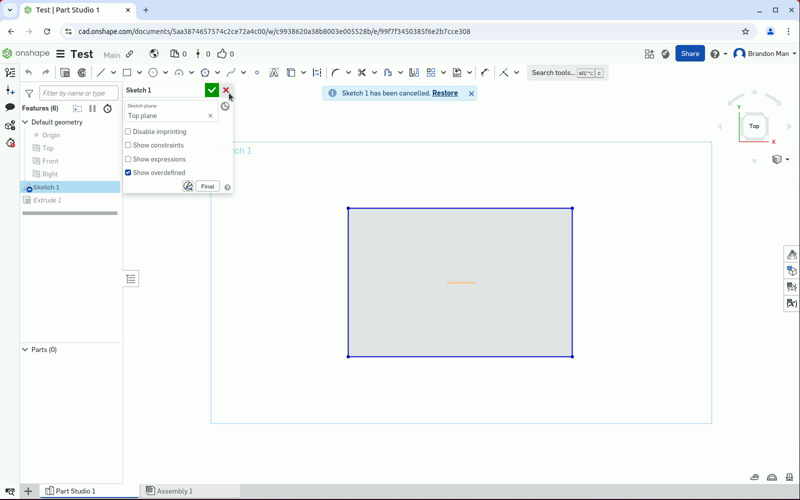
key(shift+s)
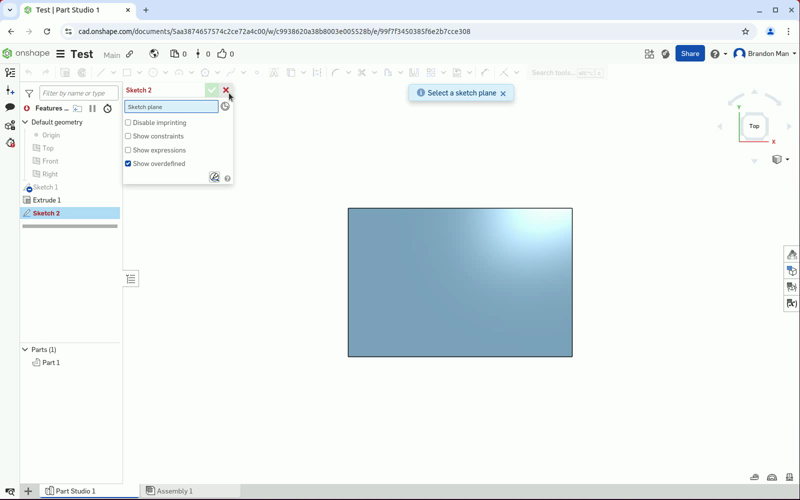
mouse_move(73, 150)
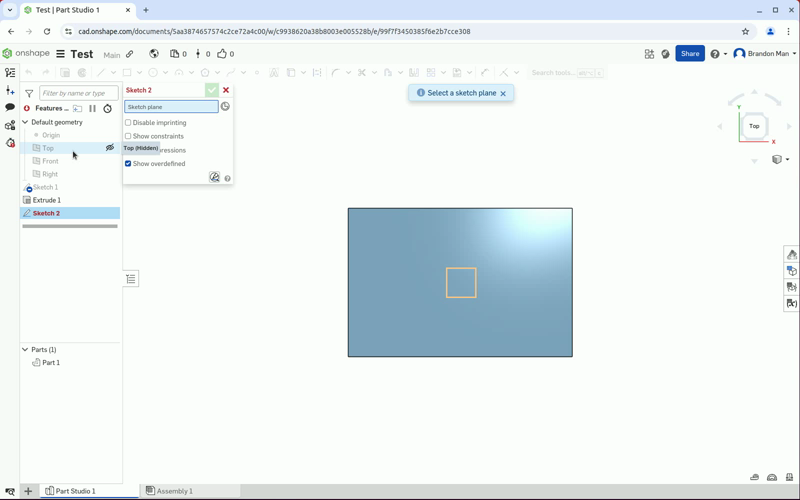
click(73, 150)
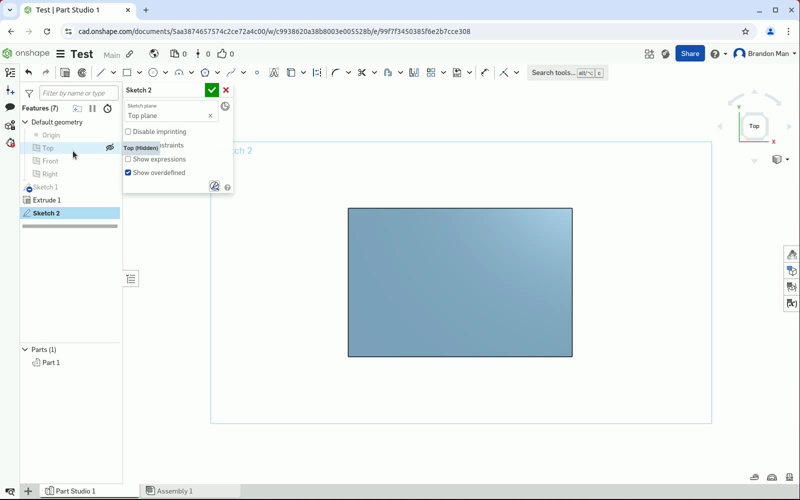
mouse_move(73, 352)
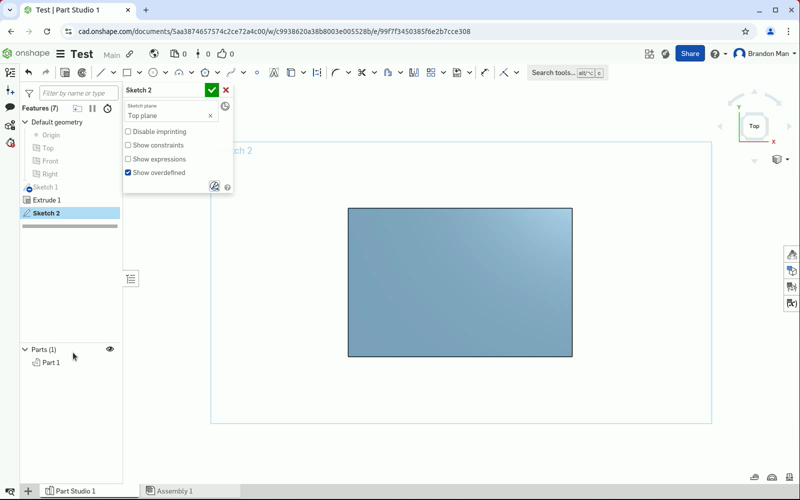
key(y)
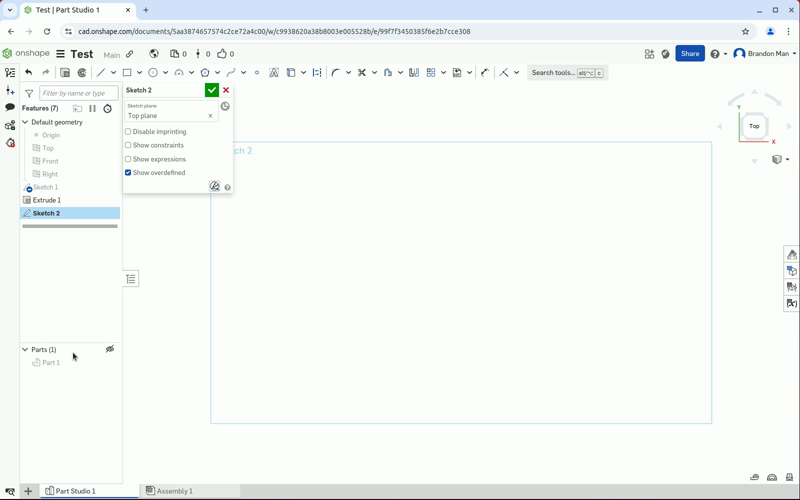
key(l)
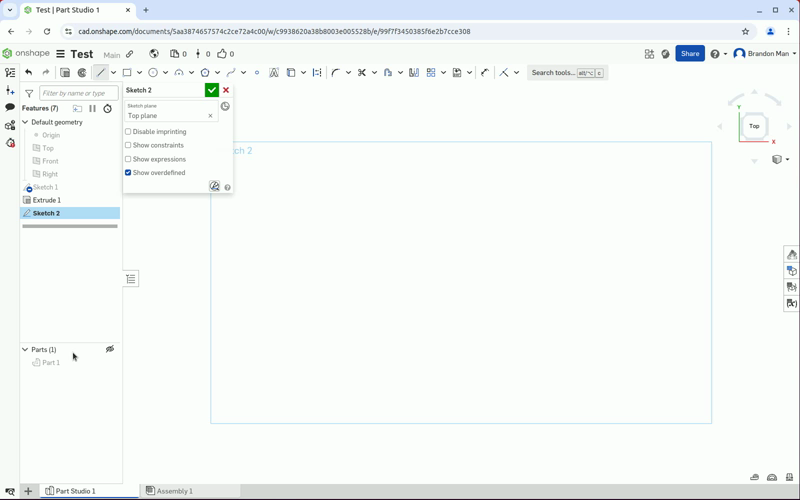
key_down(shift)
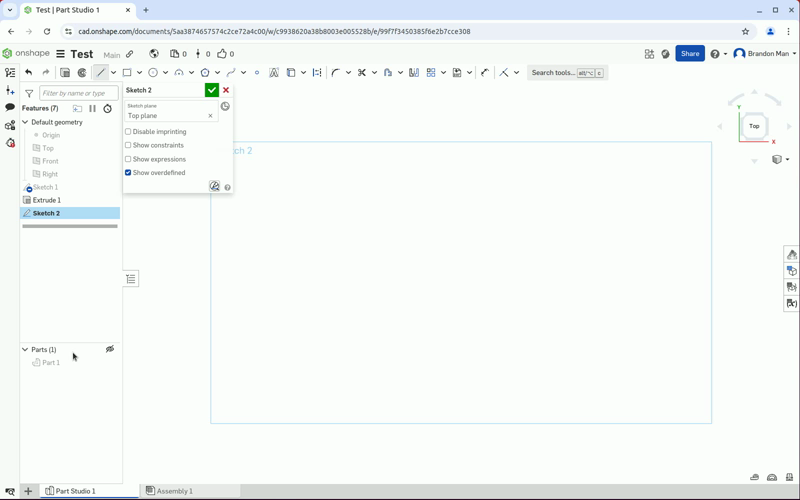
mouse_move(348, 356)
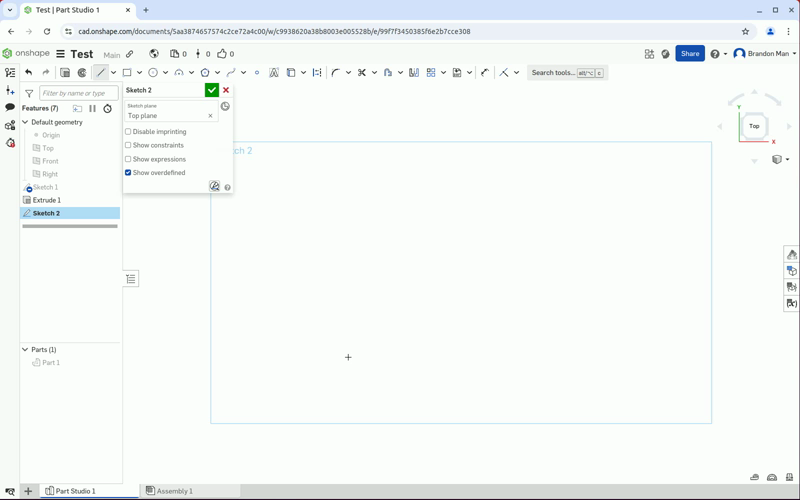
click(348, 356)
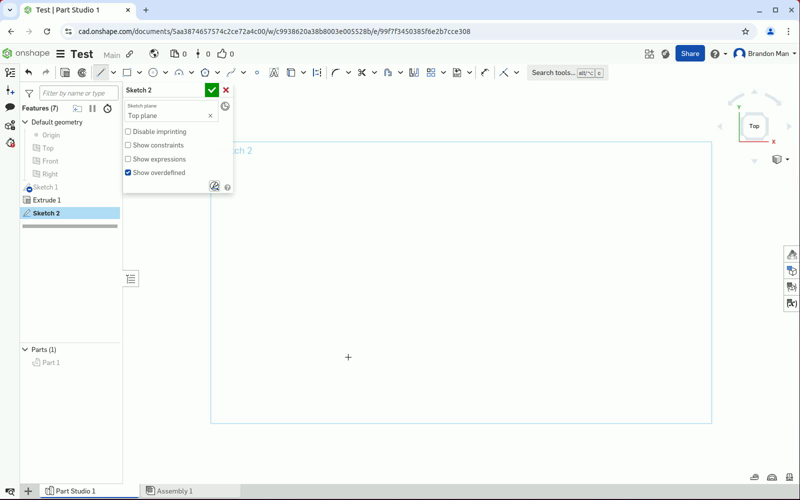
key_up(shift)
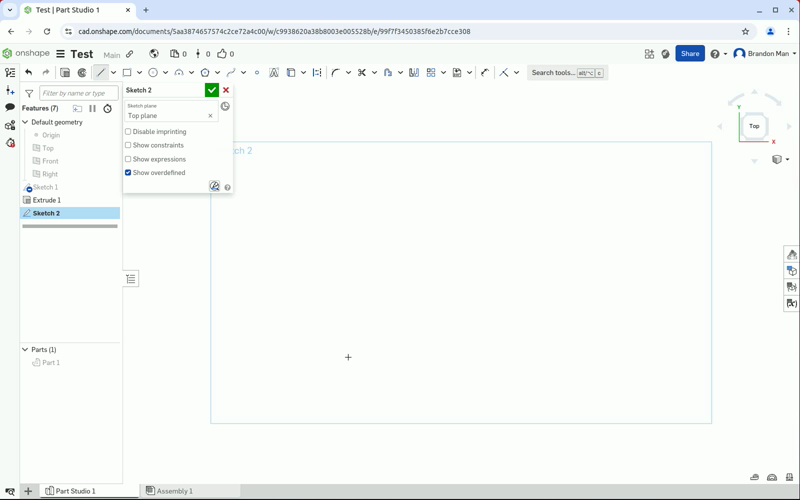
key_down(shift)
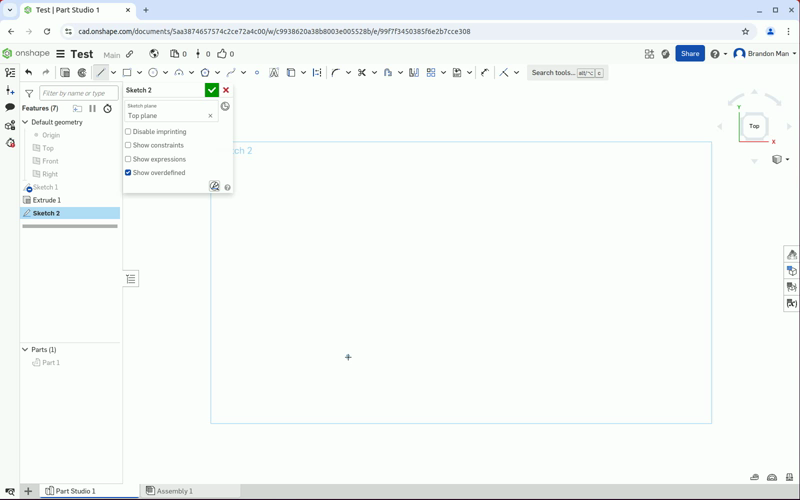
mouse_move(572, 356)
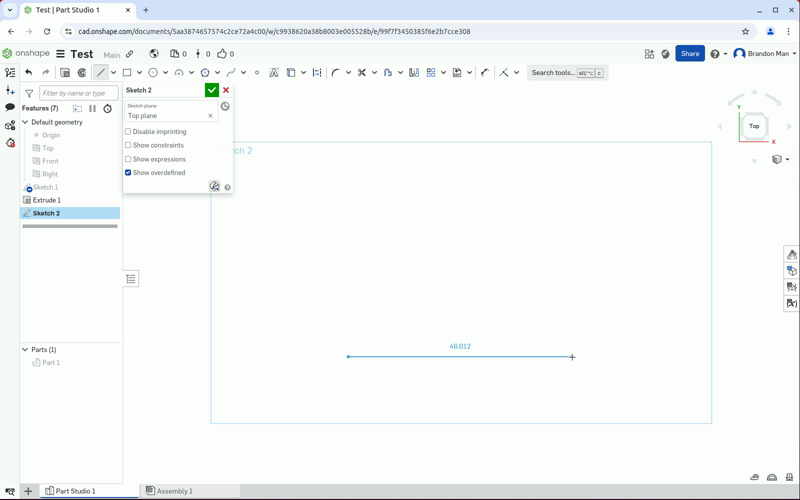
click(572, 356)
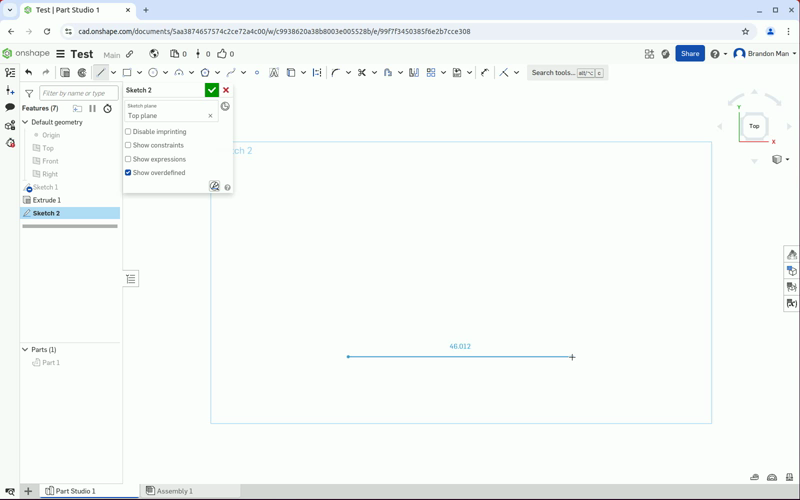
key_up(shift)
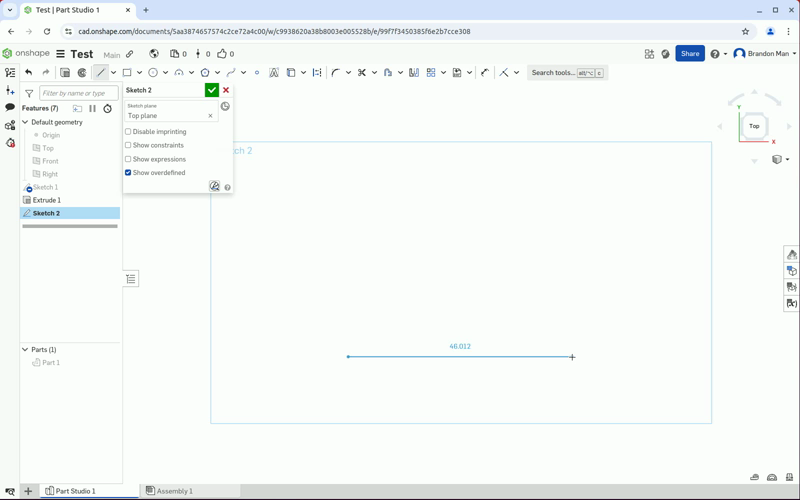
key_down(shift)
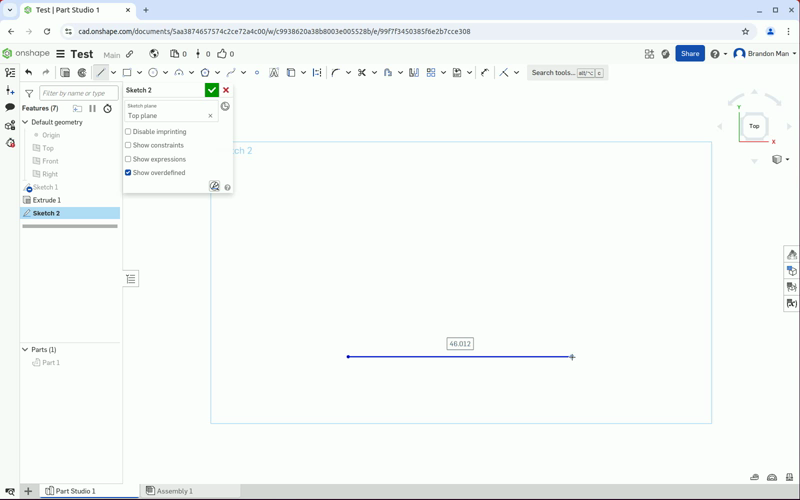
mouse_move(572, 208)
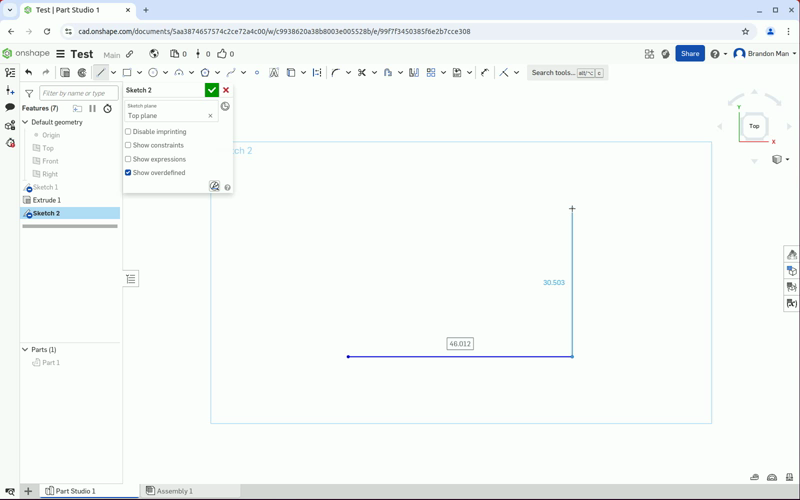
click(572, 208)
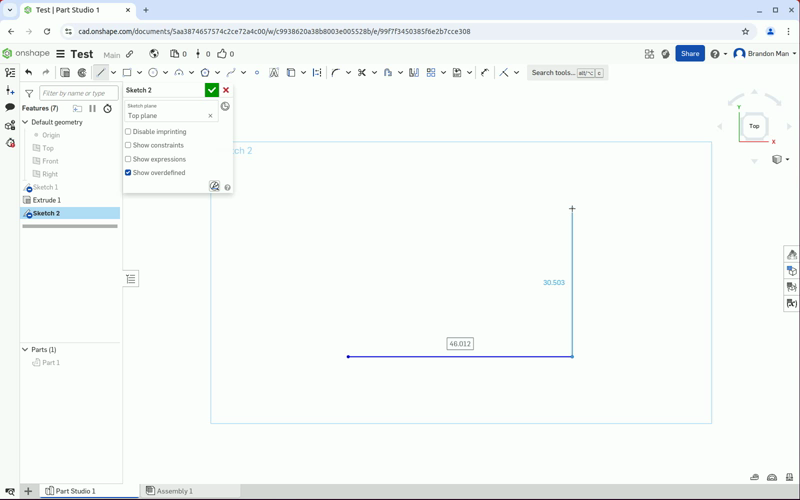
key_up(shift)
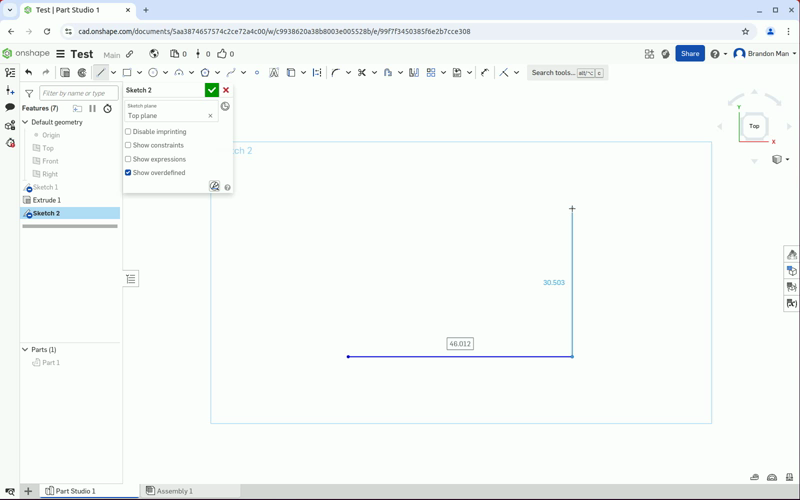
key_down(shift)
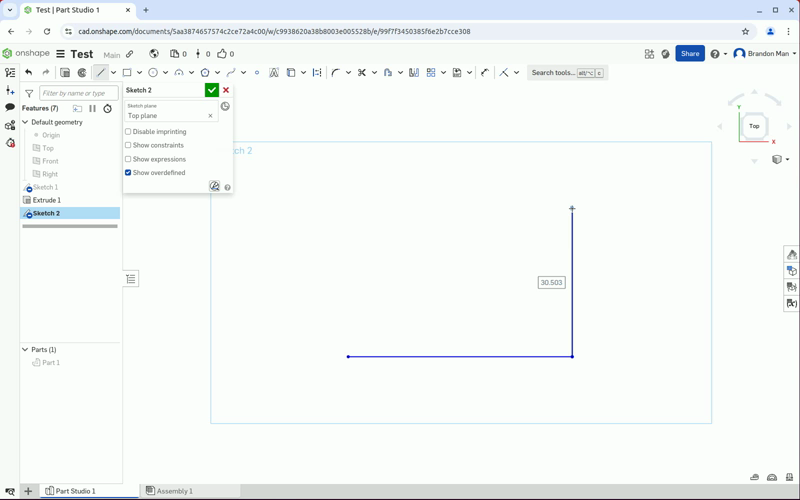
mouse_move(348, 208)
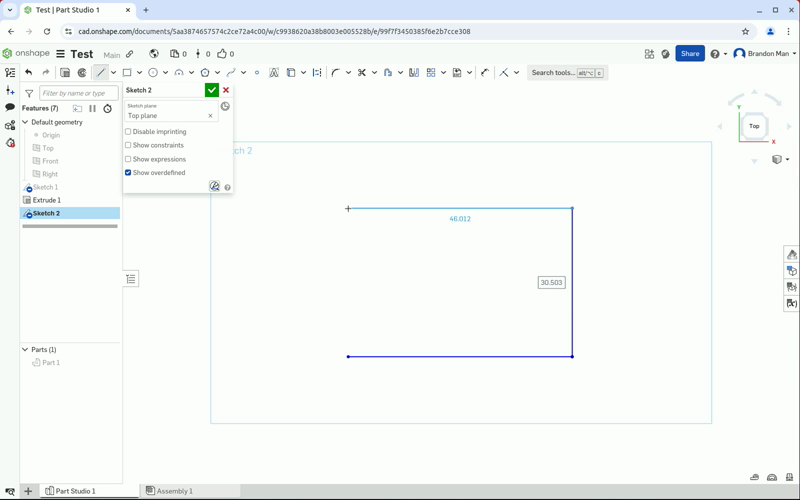
click(348, 208)
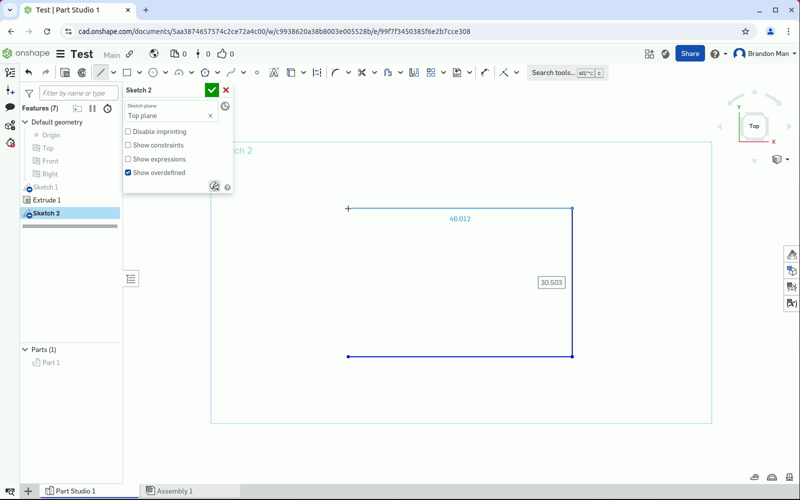
key_up(shift)
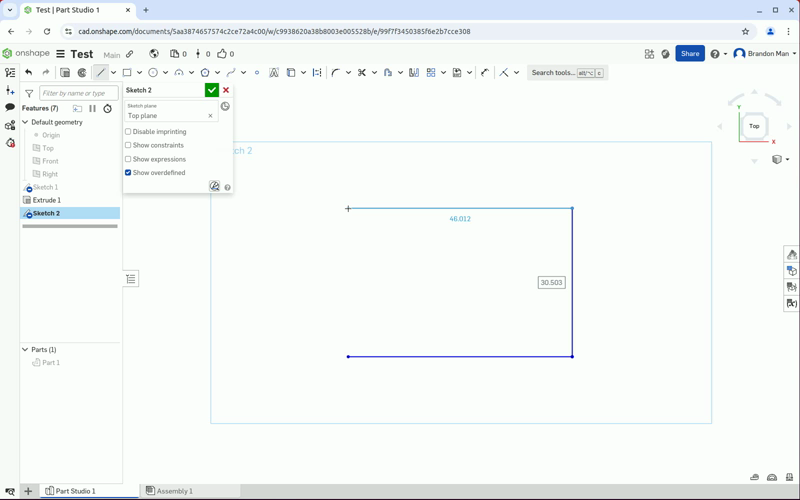
key_down(shift)
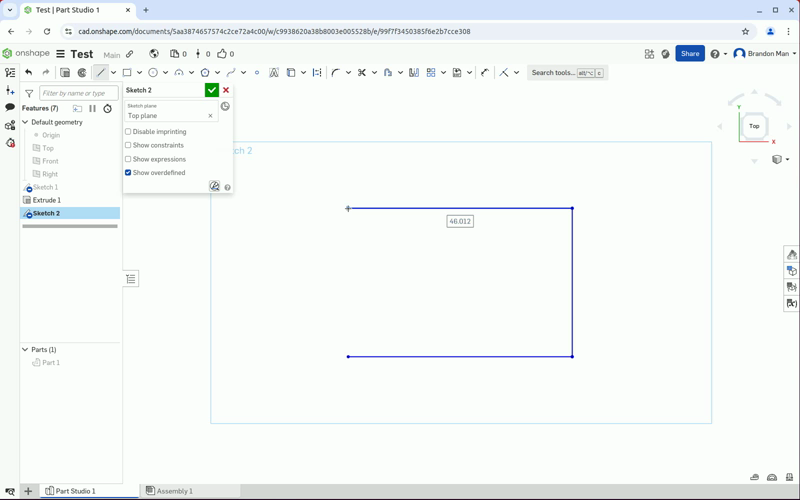
mouse_move(348, 356)
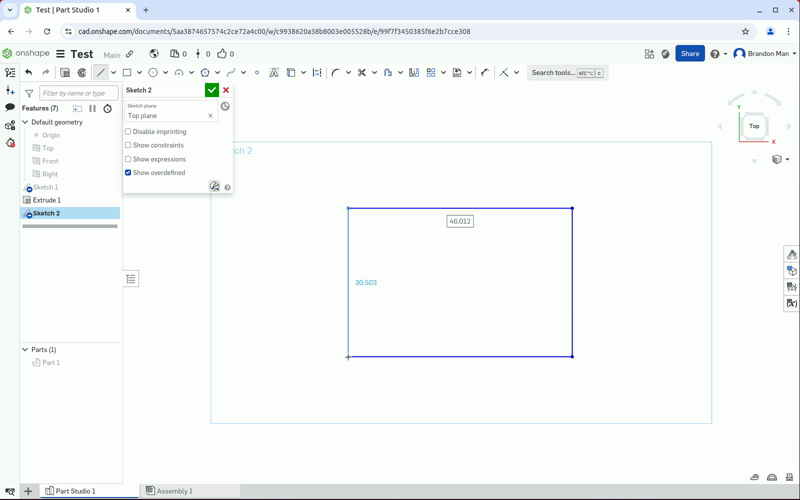
key_up(shift)
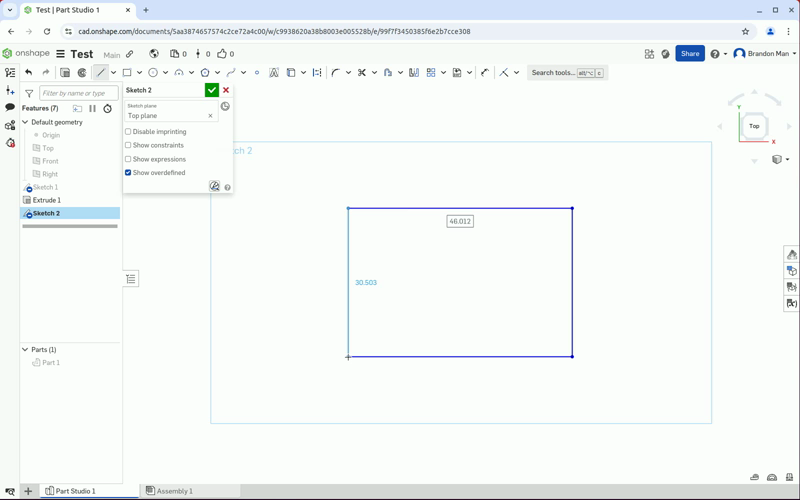
click(348, 356)
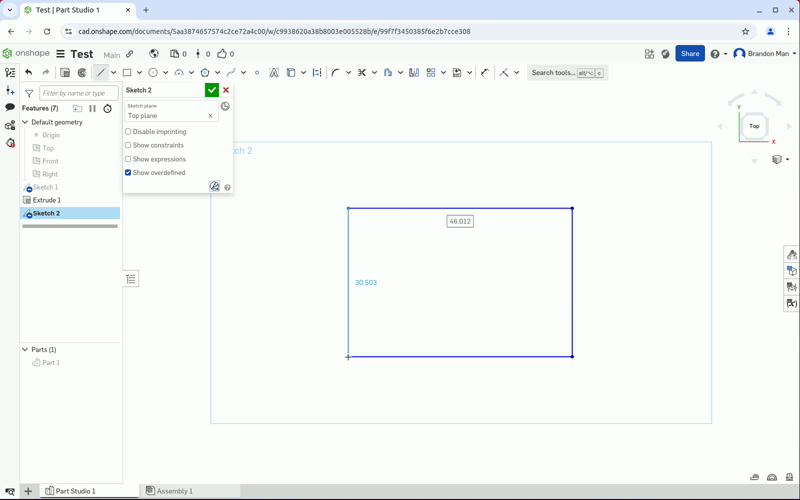
key(esc)
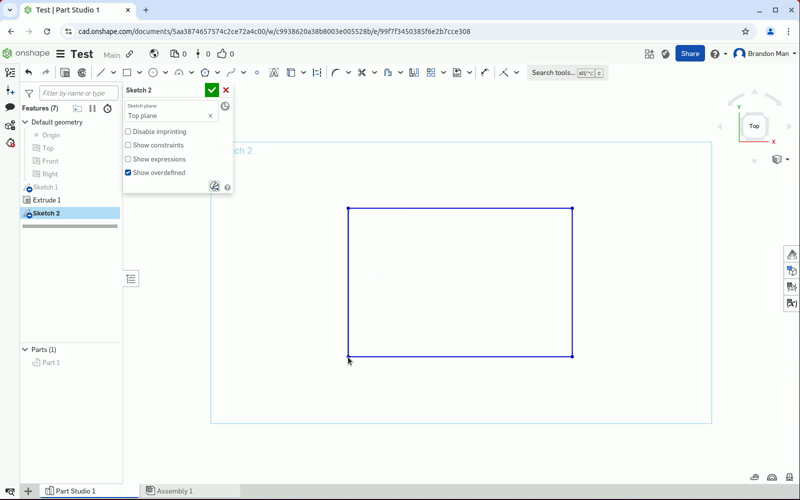
mouse_move(478, 283)
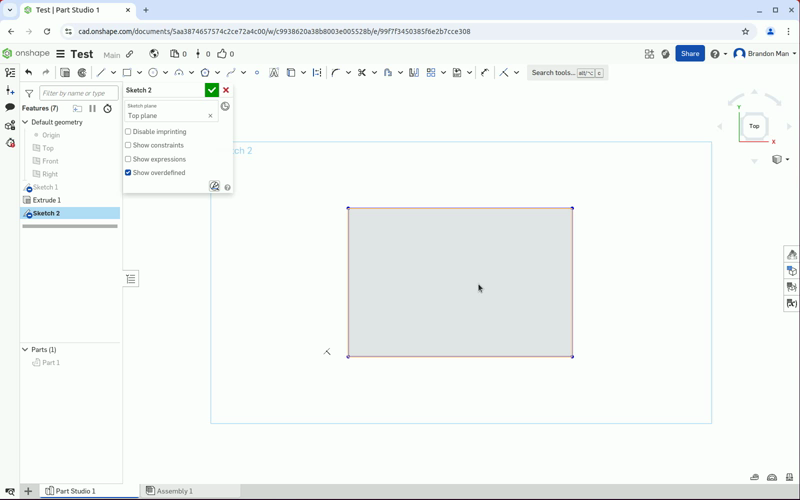
click(478, 283)
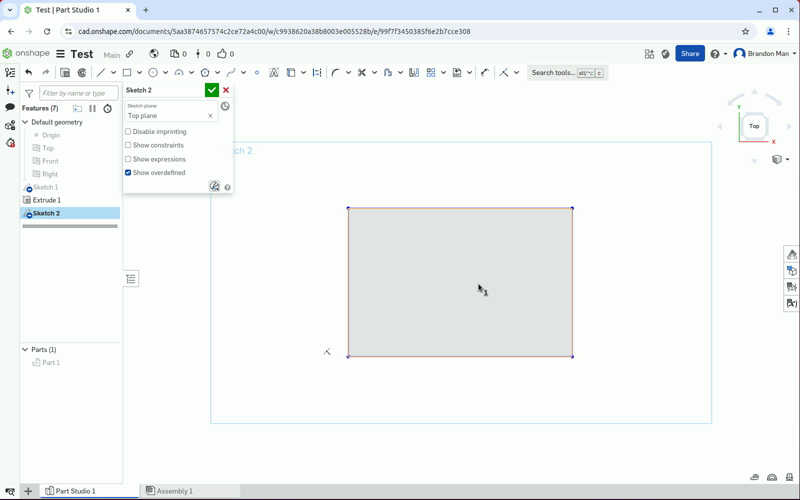
mouse_move(73, 352)
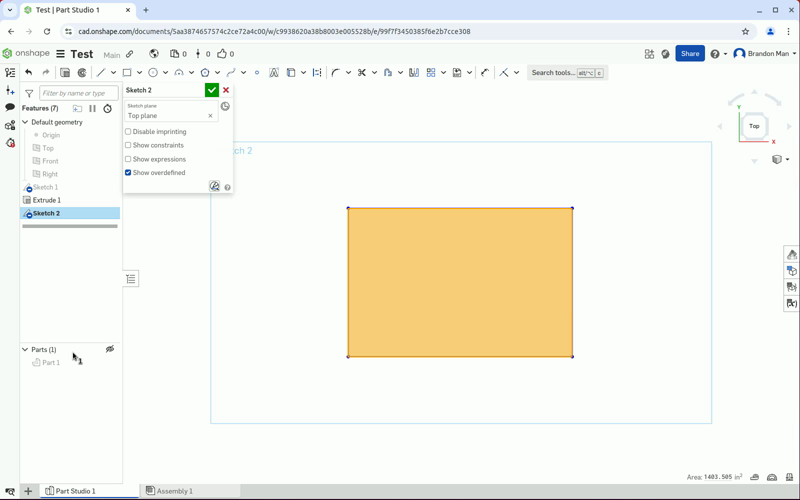
key(shift+y)
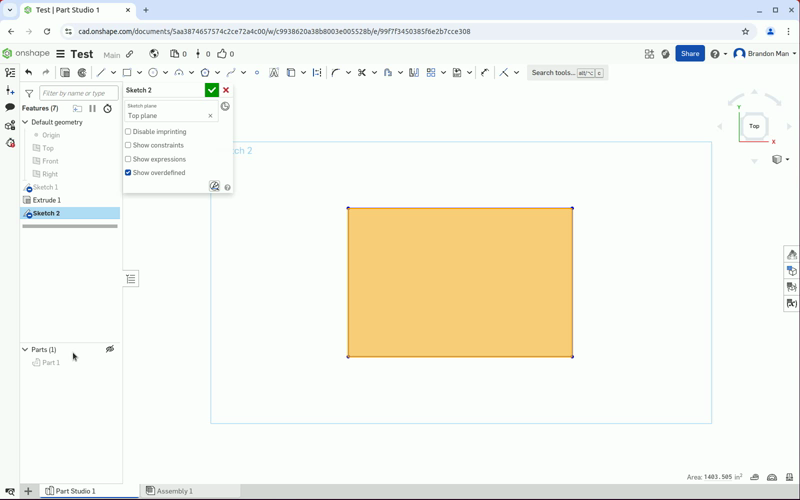
key(shift+e)
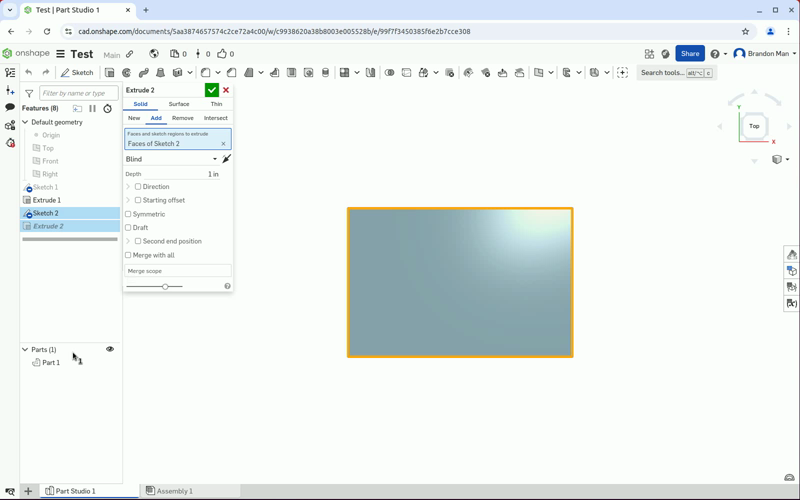
mouse_move(143, 106)
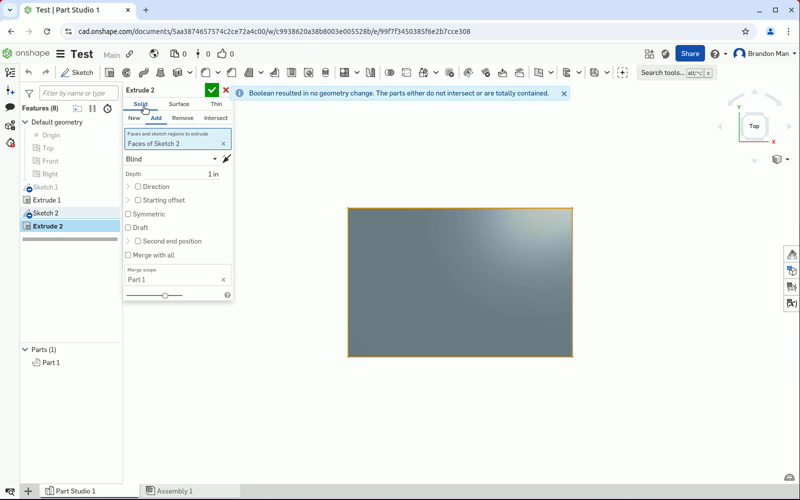
click(143, 106)
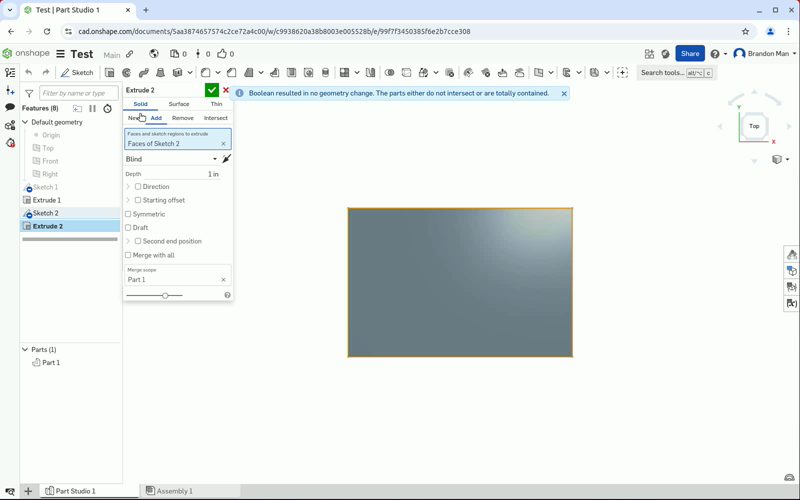
mouse_move(137, 120)
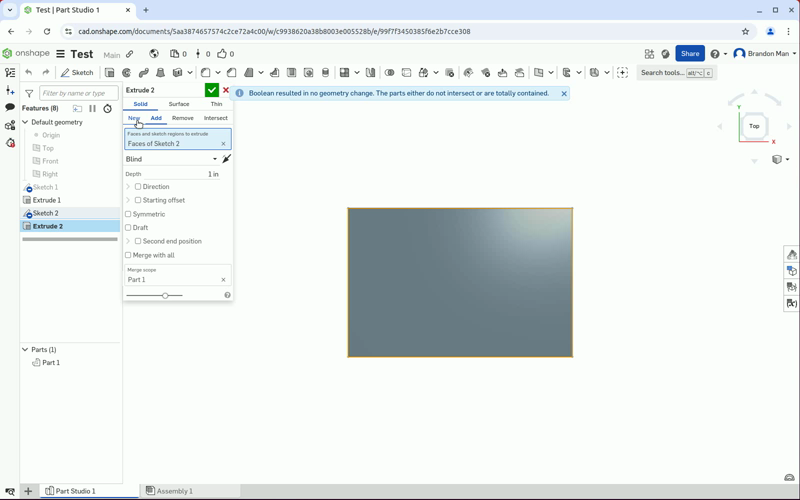
click(137, 120)
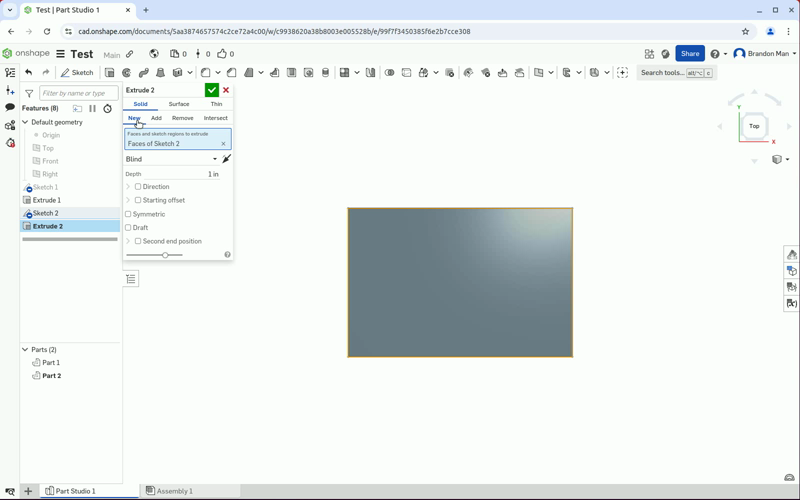
key(tab, 4)
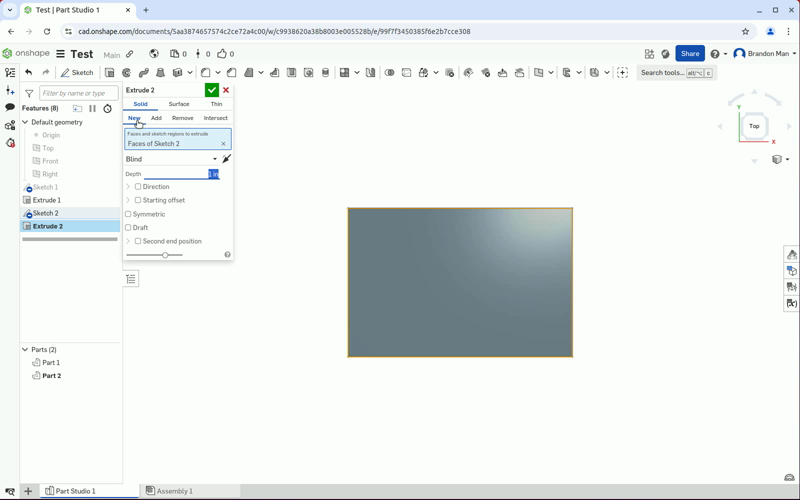
text(18.053)
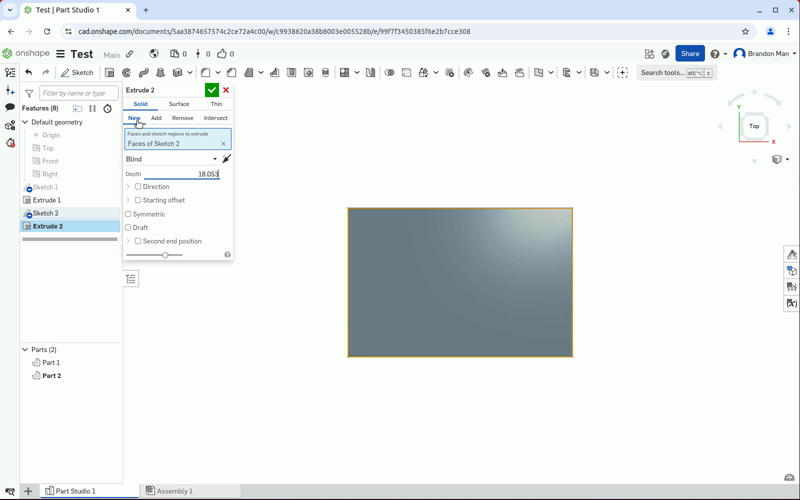
key(enter)
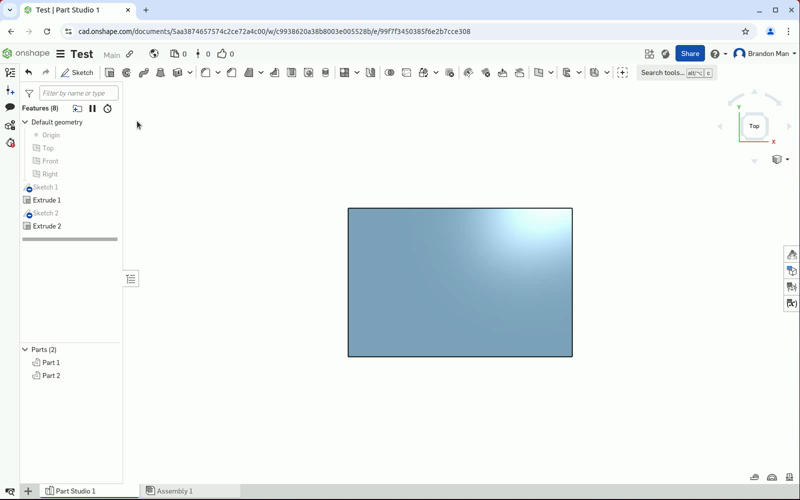
key(shift+h)
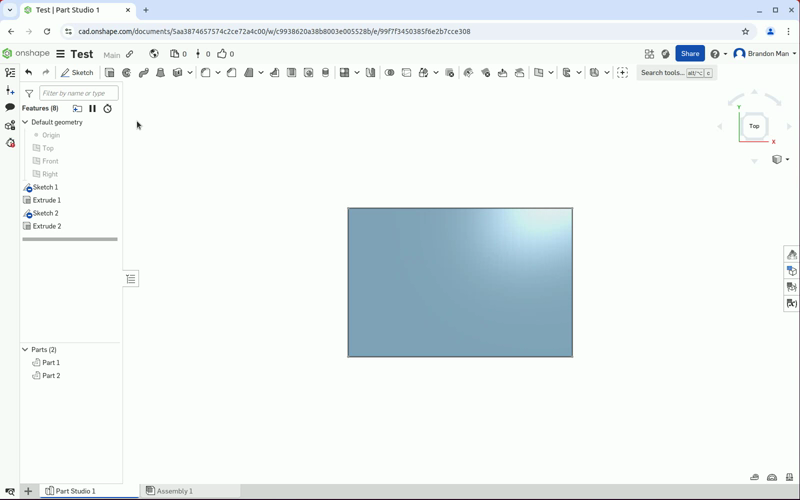
key(shift+h)
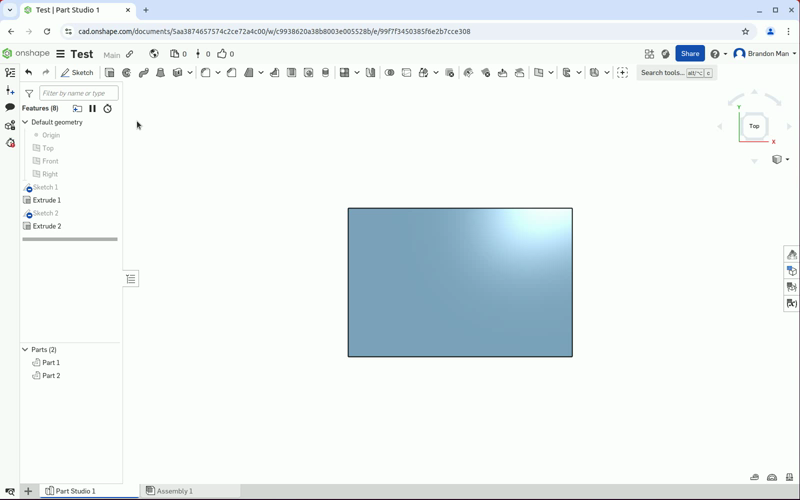
mouse_move(73, 189)
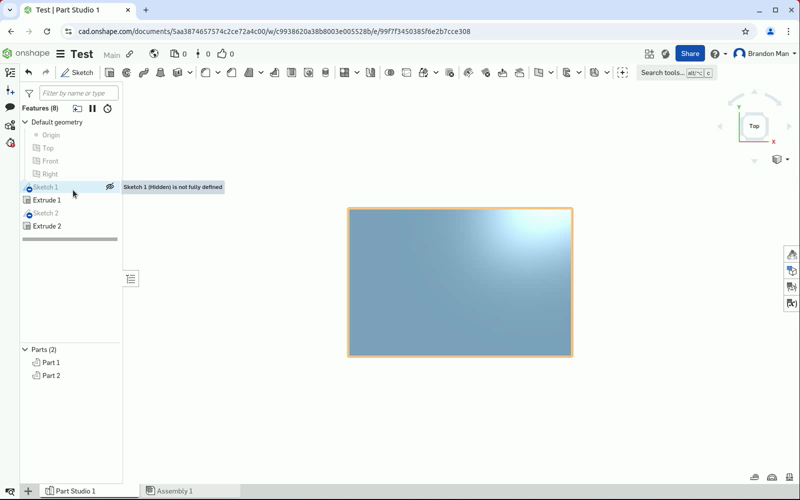
click(73, 189)
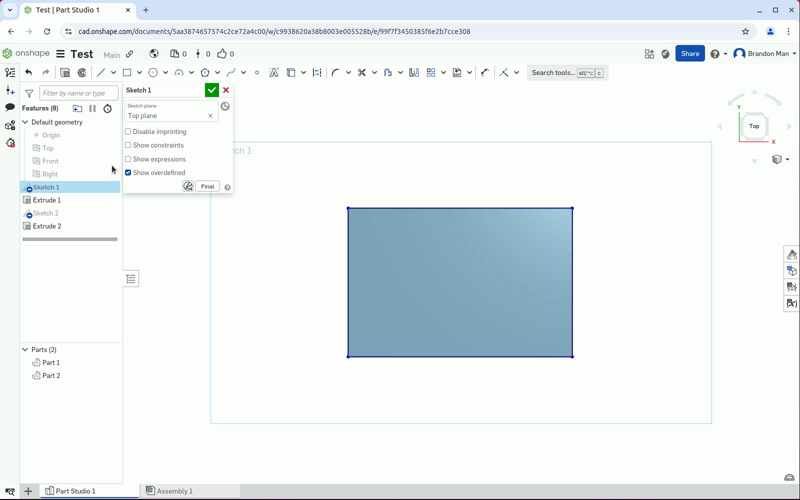
mouse_move(229, 92)
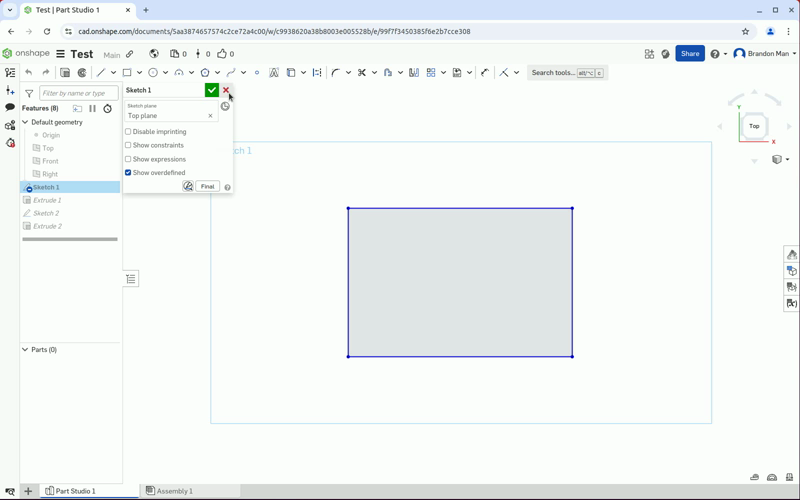
click(229, 92)
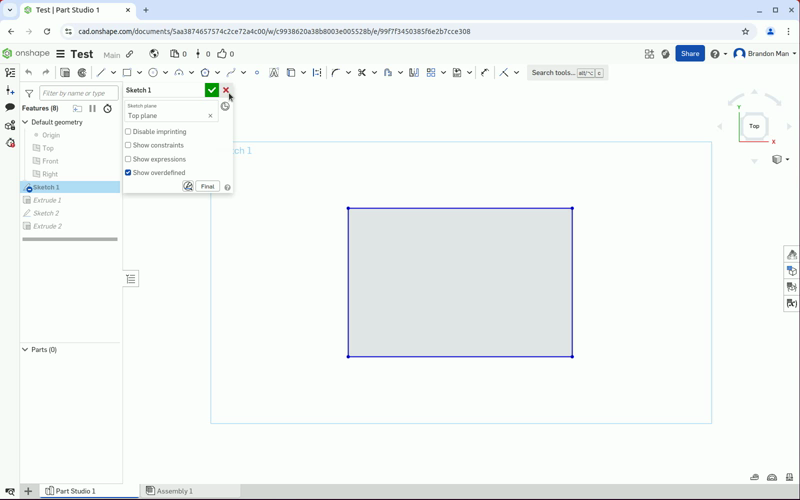
key(shift+s)
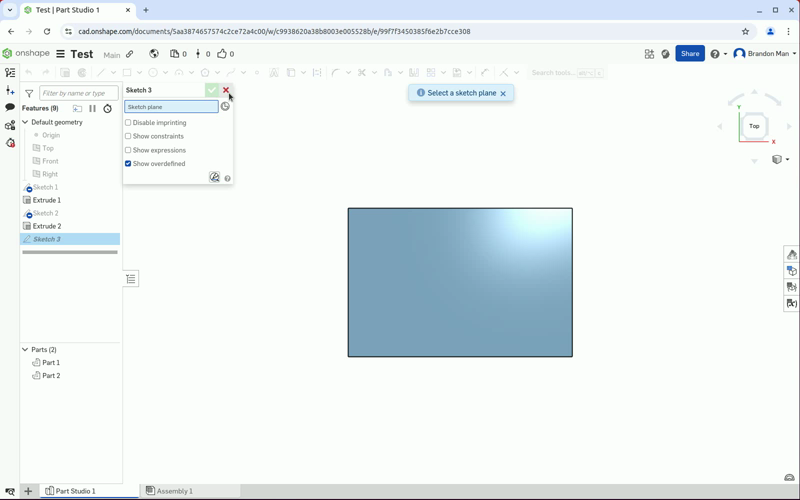
mouse_move(73, 150)
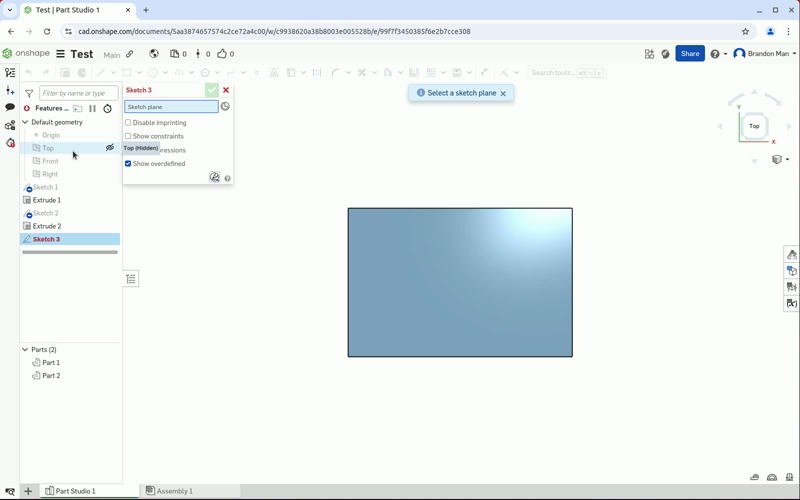
click(73, 150)
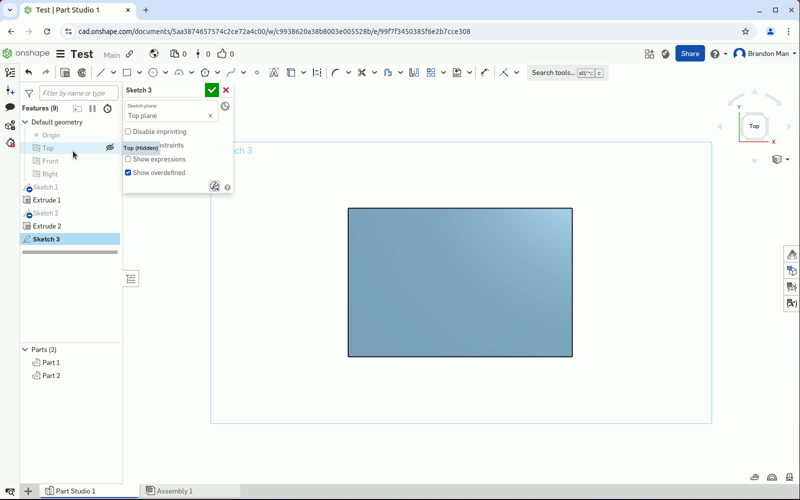
mouse_move(73, 352)
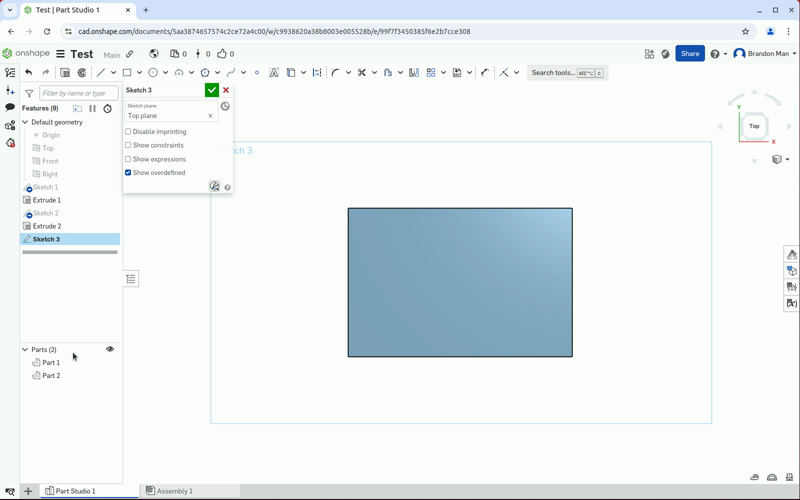
key(y)
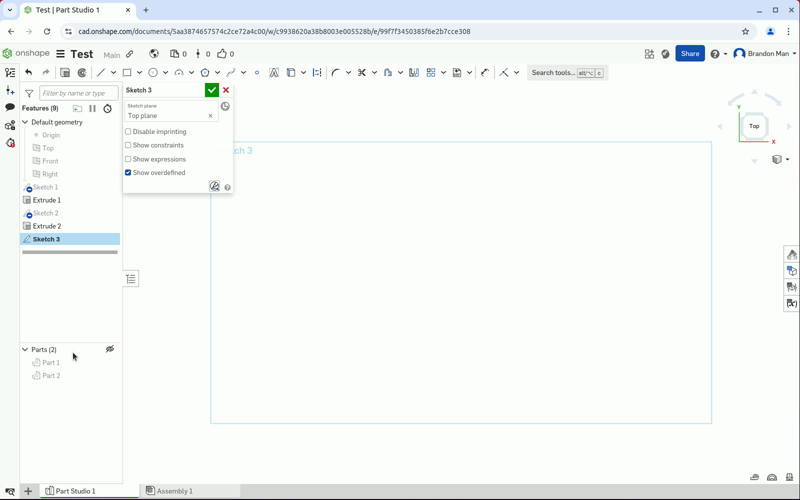
key(l)
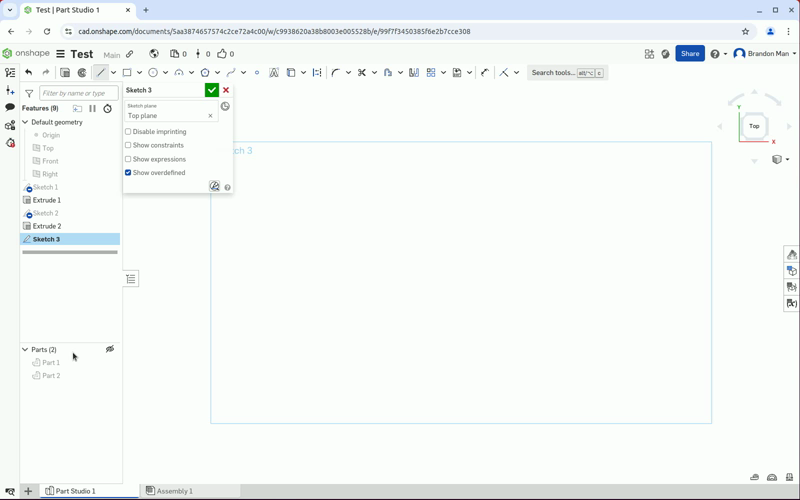
key_down(shift)
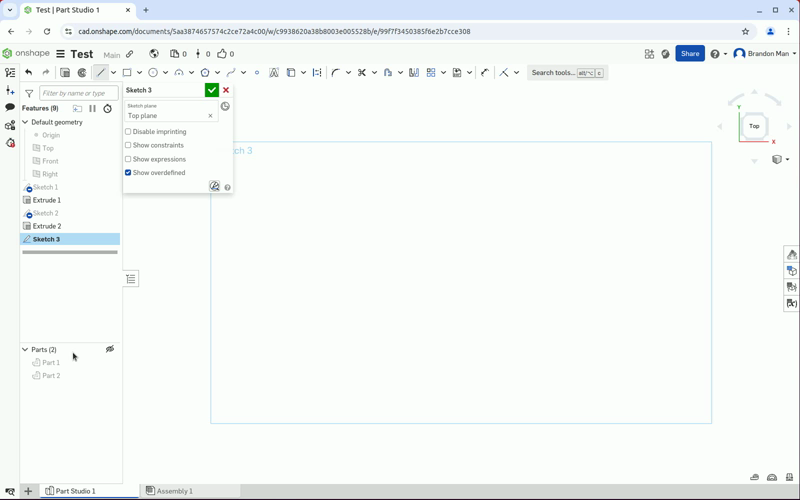
mouse_move(369, 340)
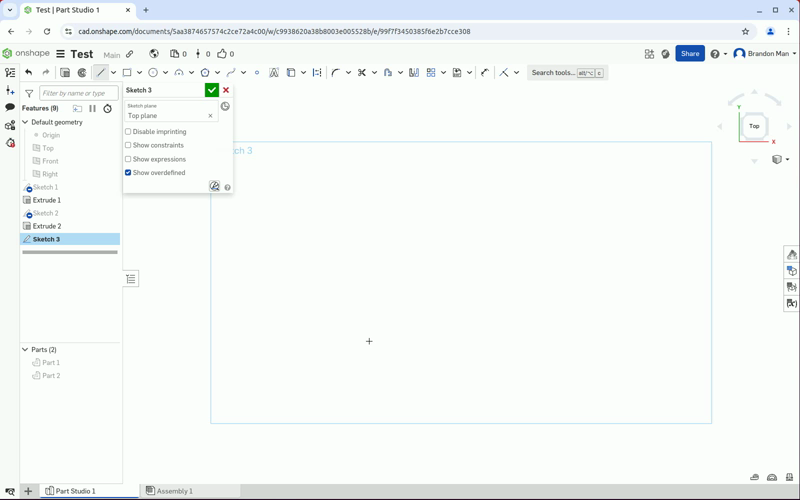
click(369, 340)
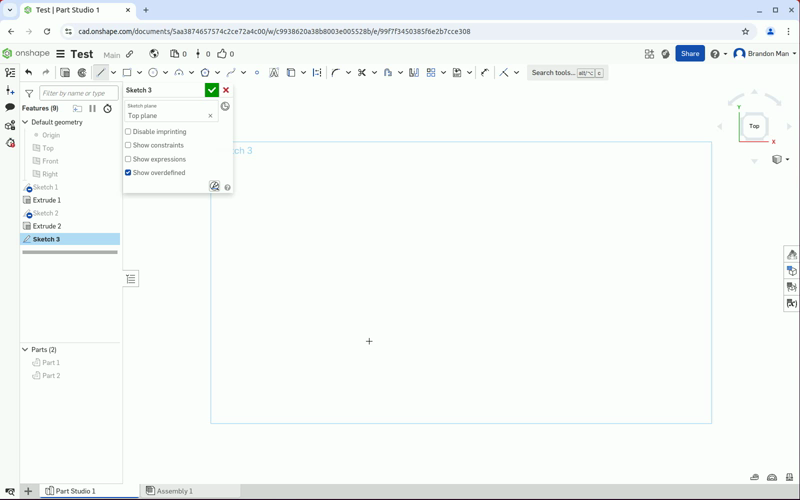
key_up(shift)
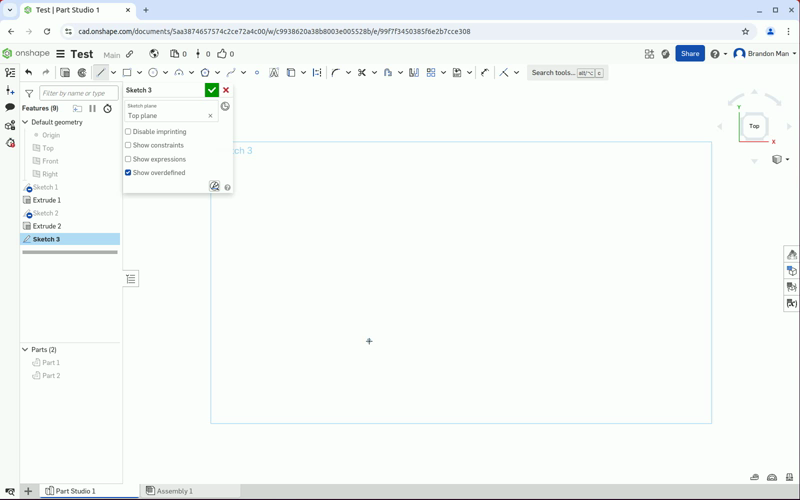
key_down(shift)
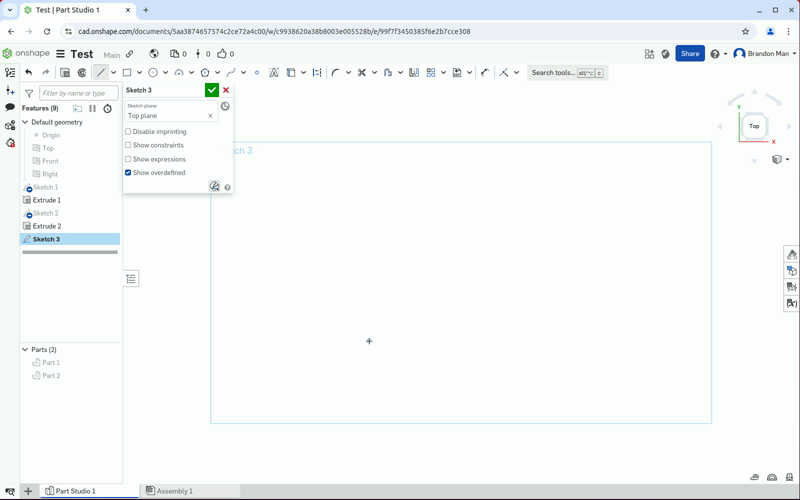
mouse_move(551, 340)
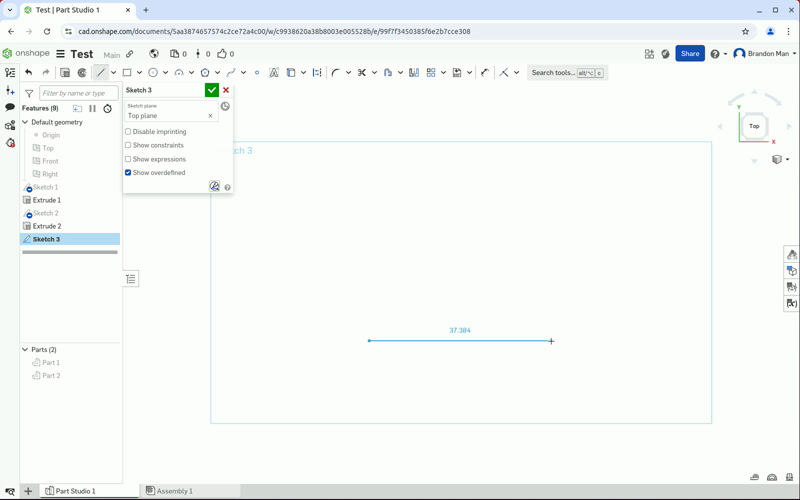
click(551, 340)
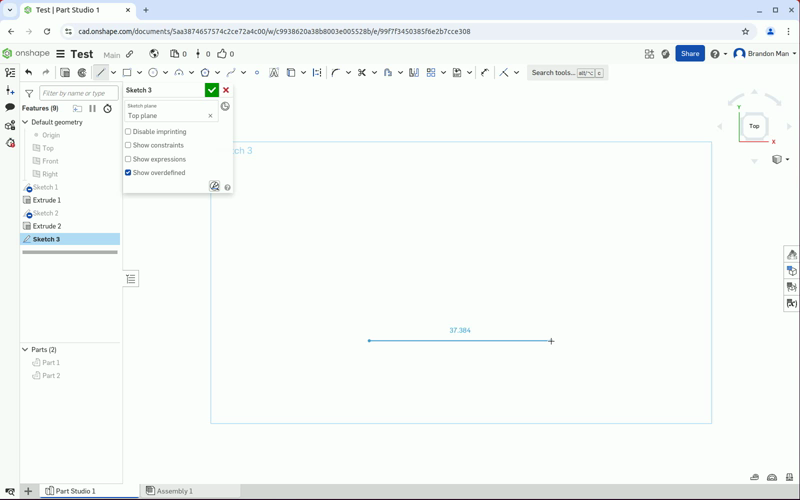
key_up(shift)
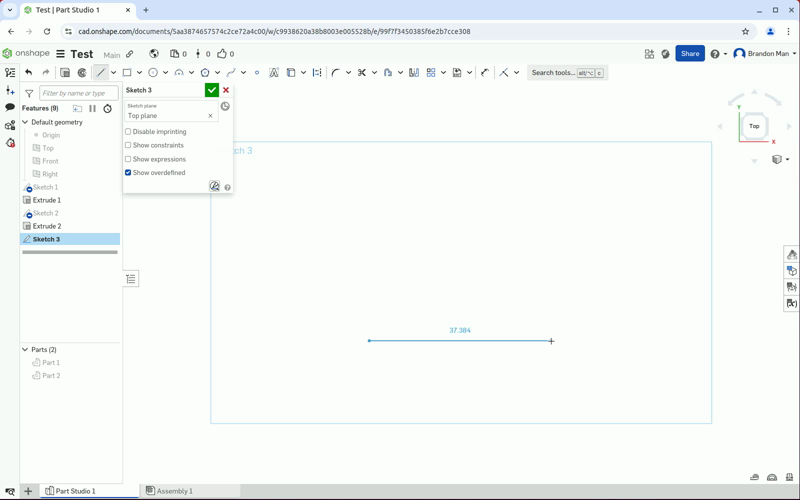
key_down(shift)
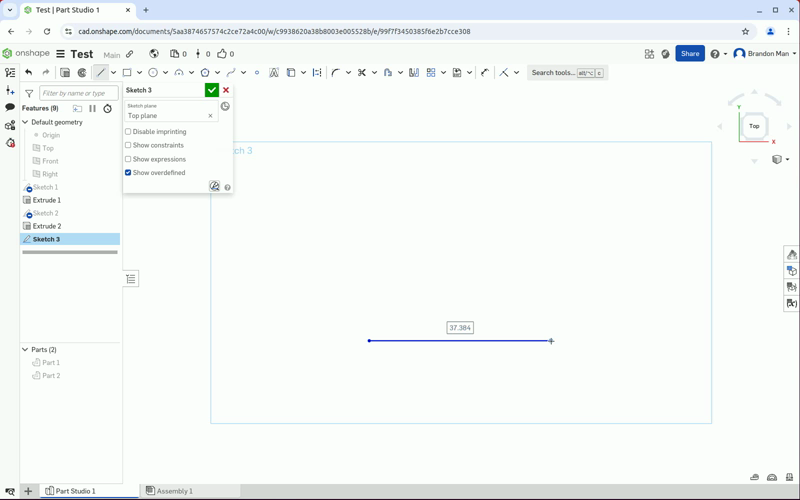
mouse_move(551, 225)
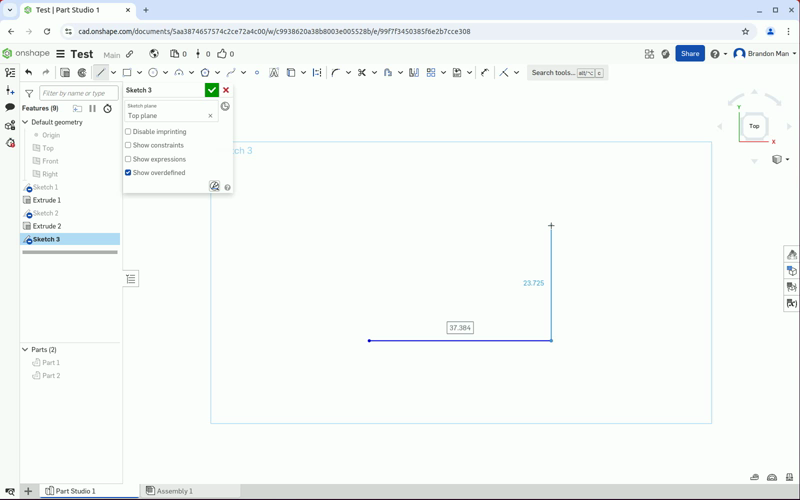
click(551, 225)
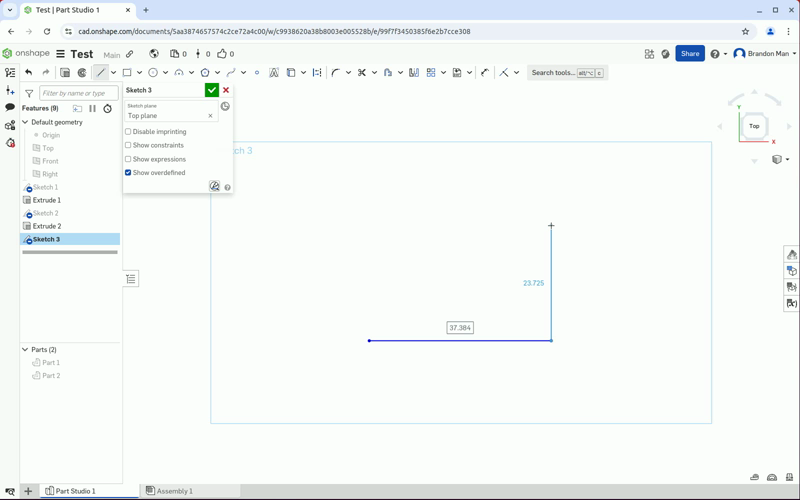
key_up(shift)
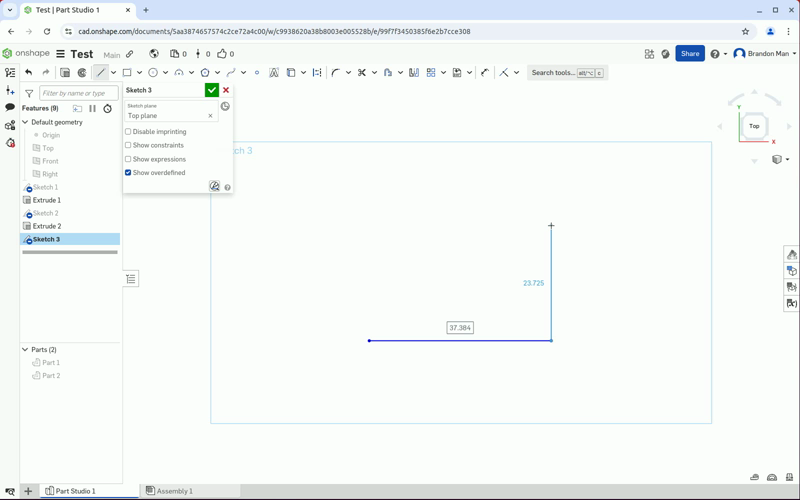
key_down(shift)
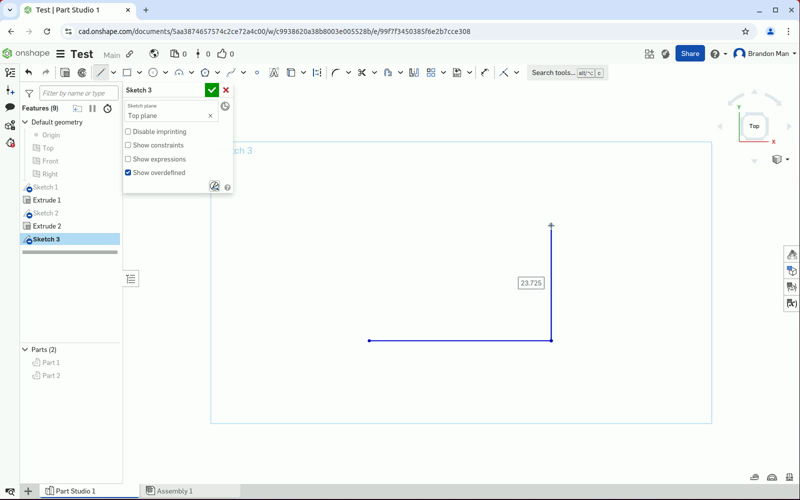
mouse_move(369, 225)
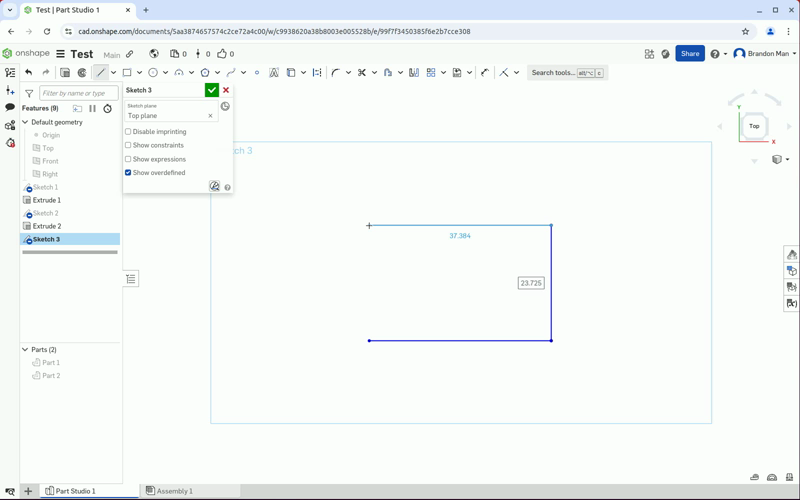
click(369, 225)
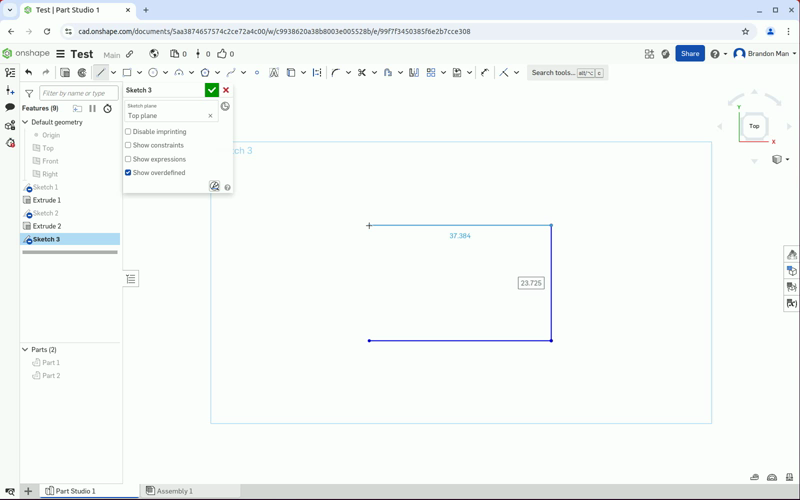
key_up(shift)
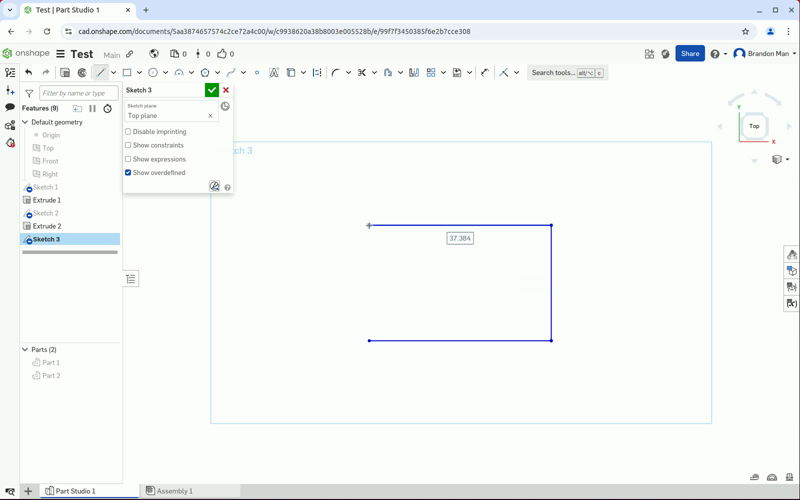
key_down(shift)
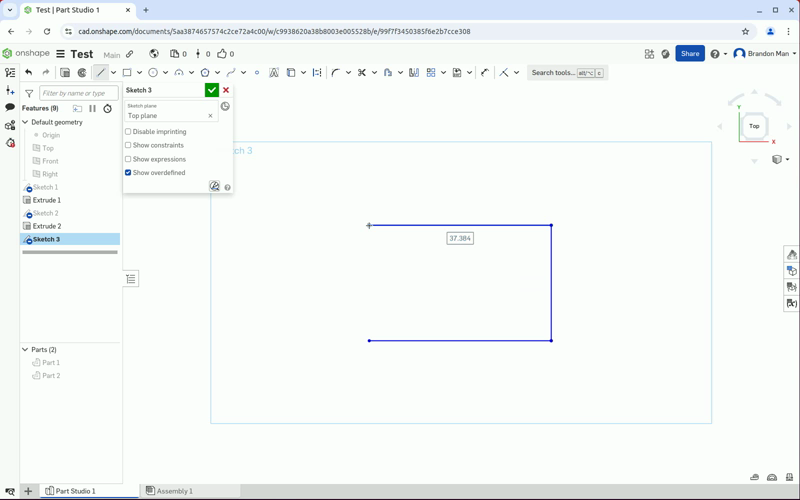
mouse_move(369, 340)
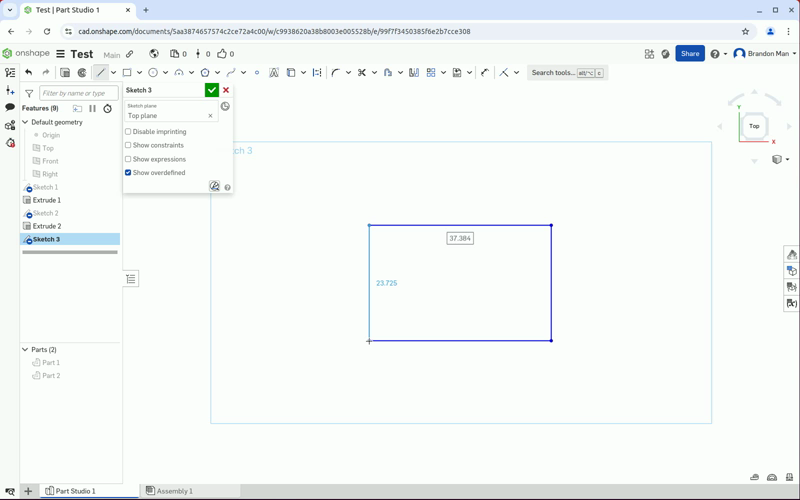
key_up(shift)
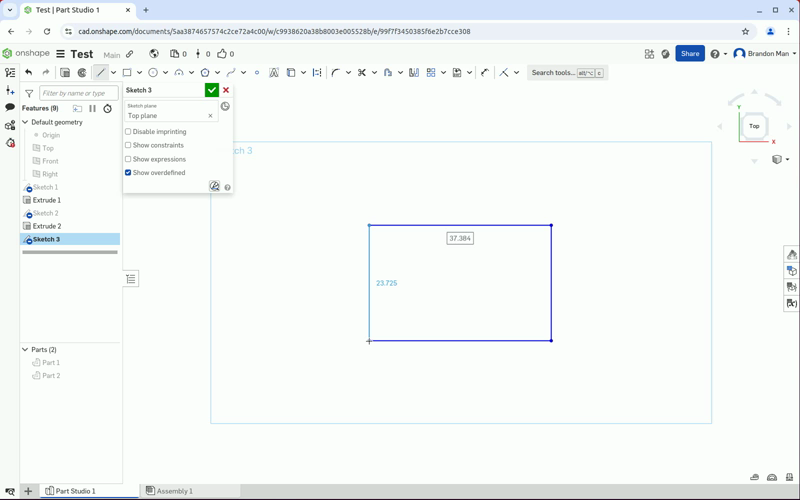
click(369, 340)
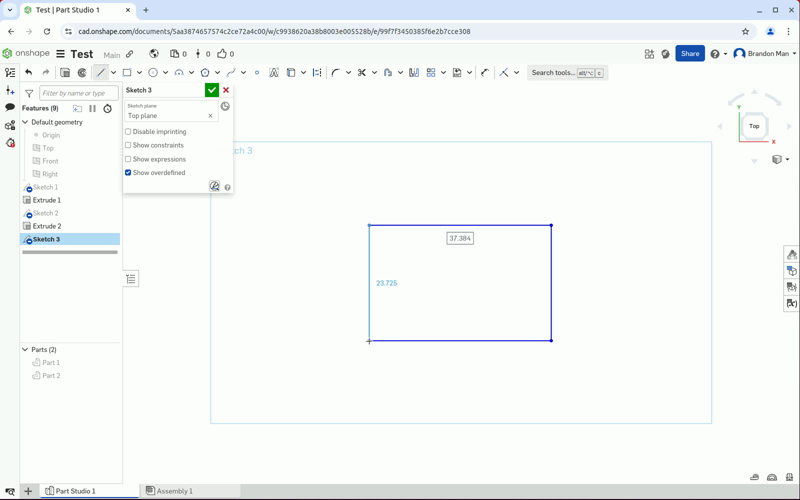
key(esc)
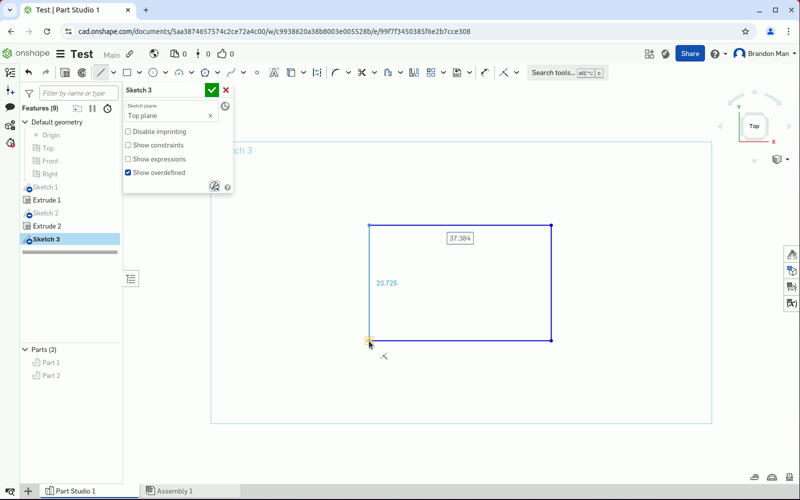
mouse_move(476, 324)
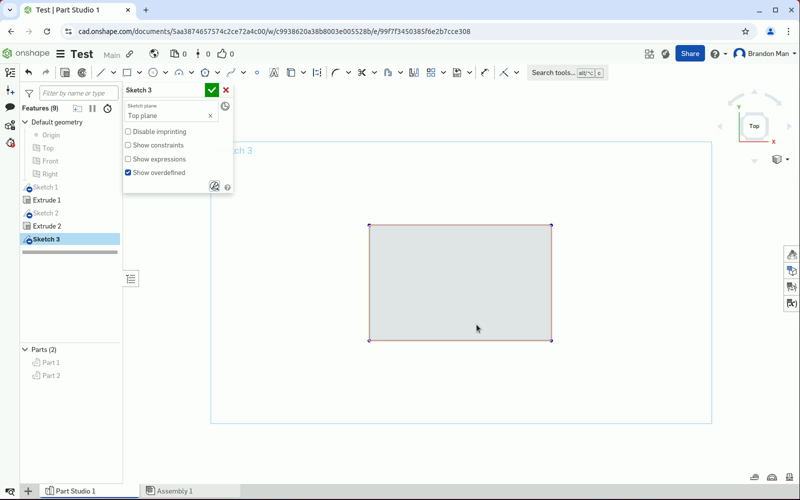
click(476, 324)
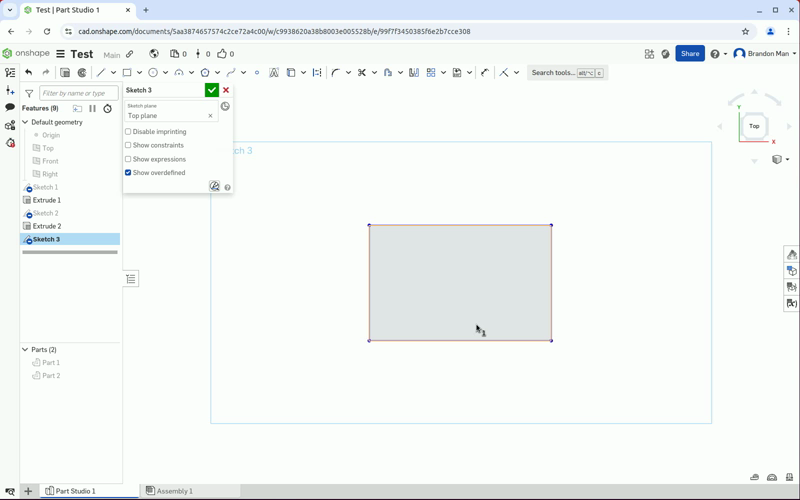
mouse_move(73, 352)
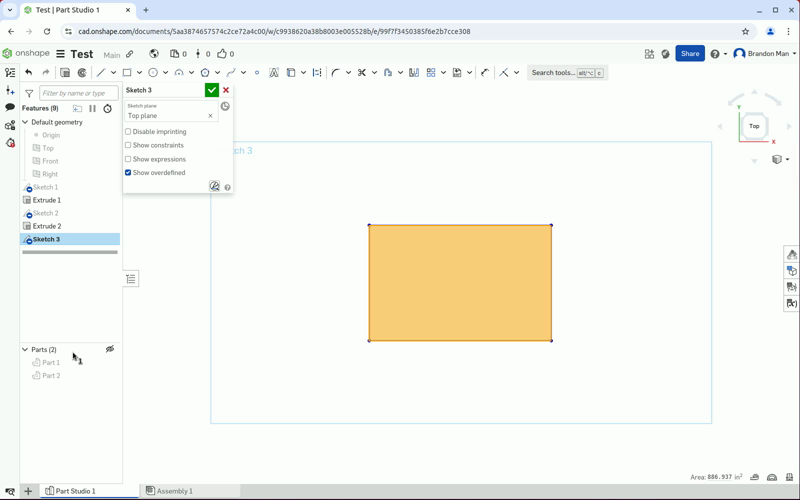
key(shift+y)
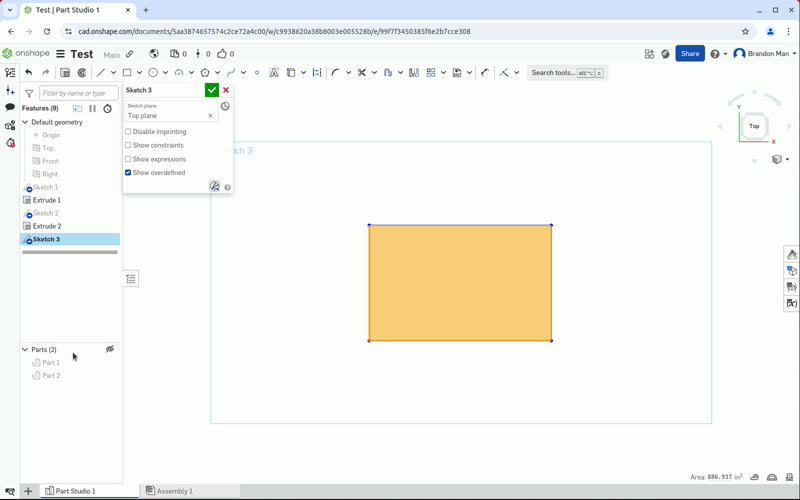
key(shift+e)
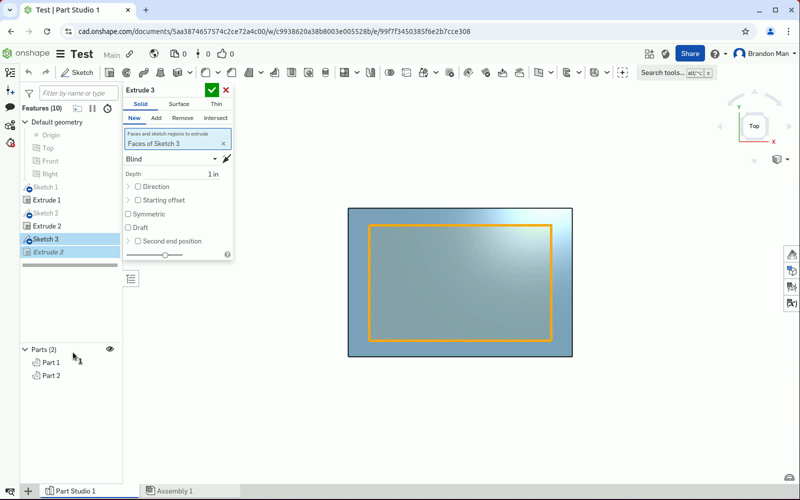
mouse_move(143, 106)
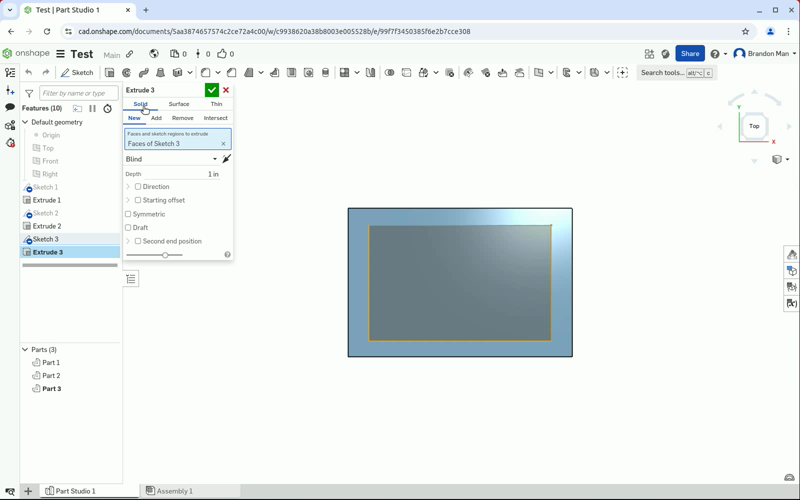
click(143, 106)
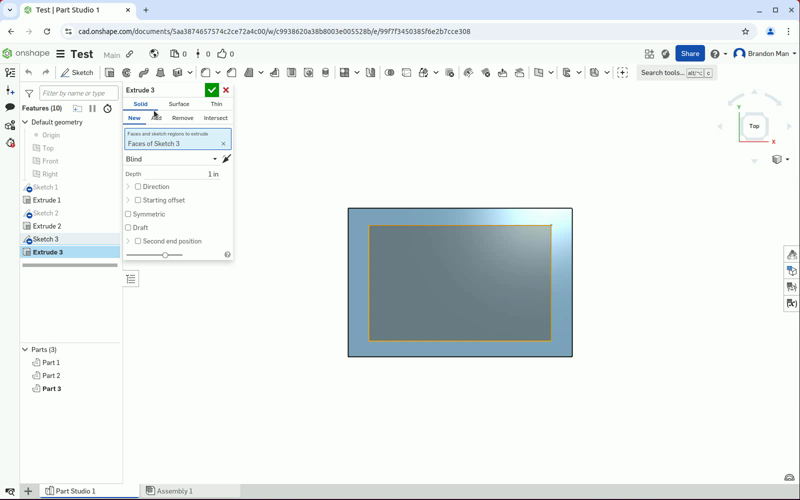
mouse_move(186, 120)
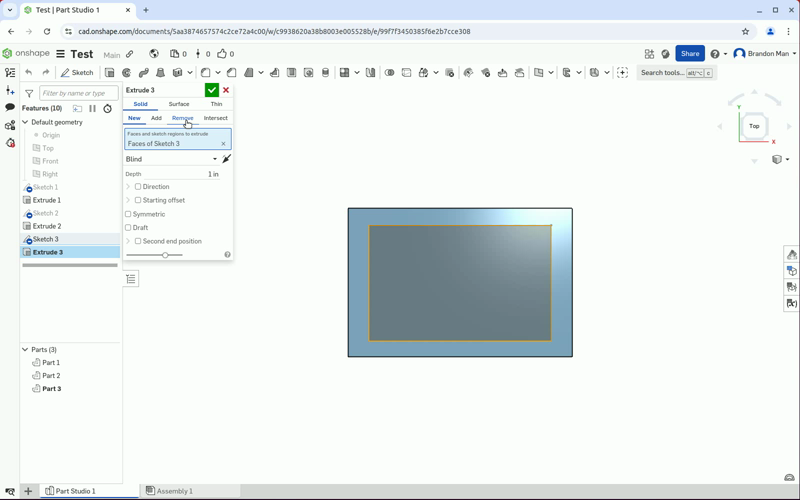
click(186, 120)
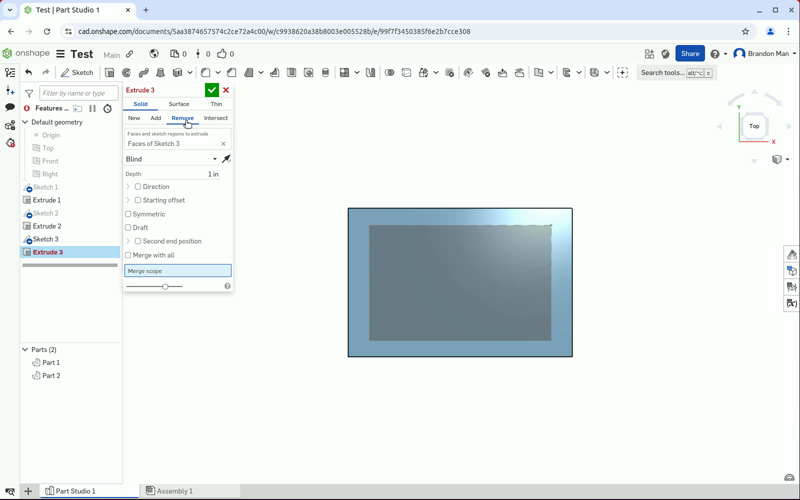
key(tab, 4)
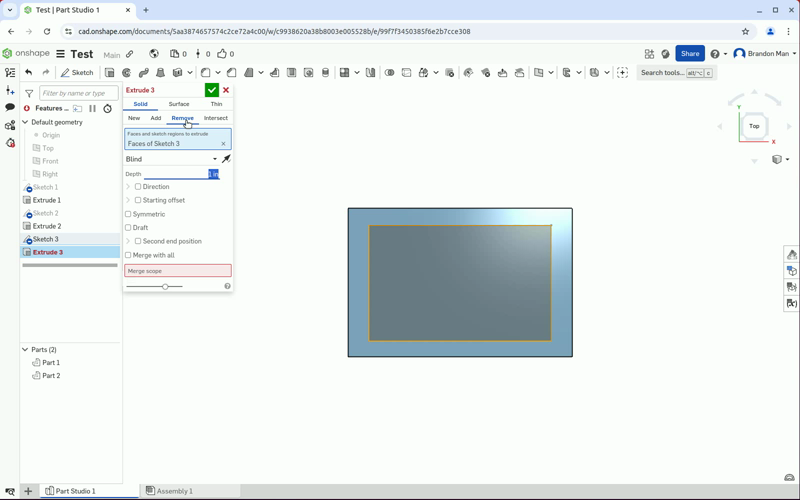
text(10.351)
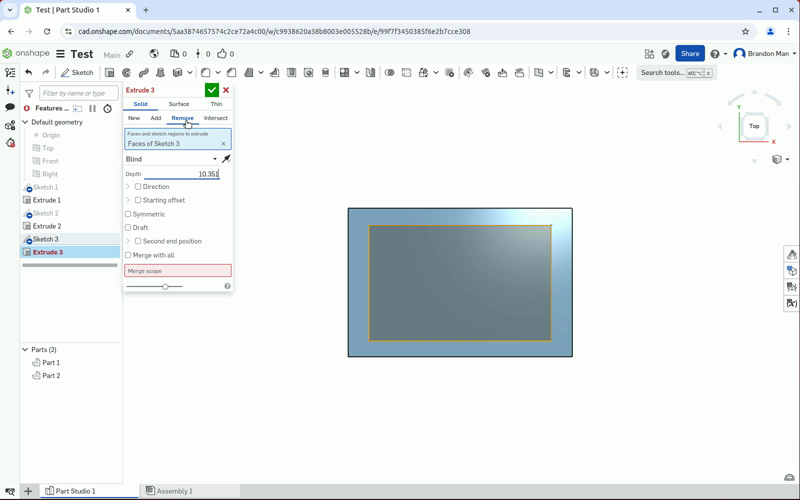
key(tab, 6)
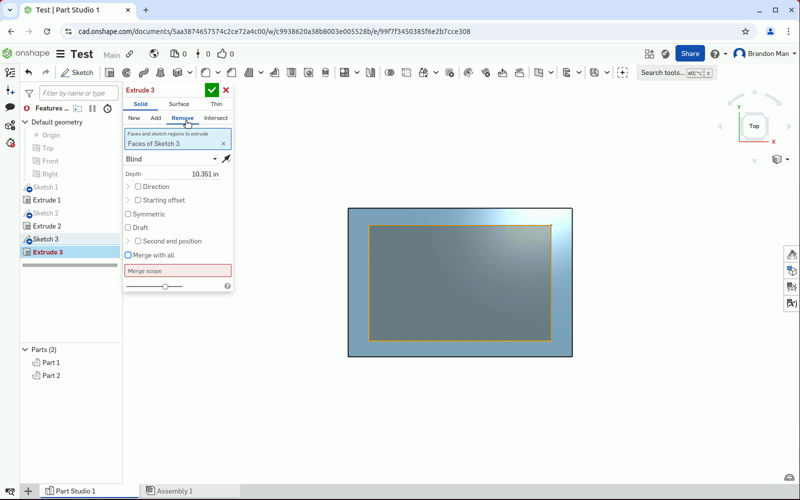
key(space)
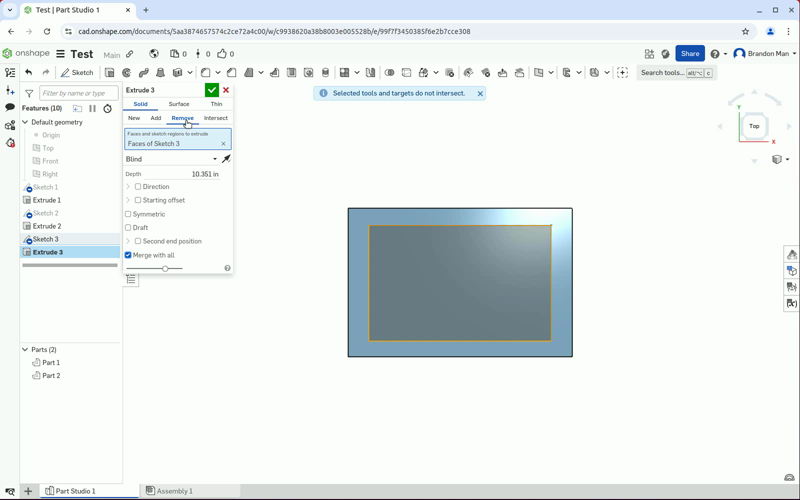
key(enter)
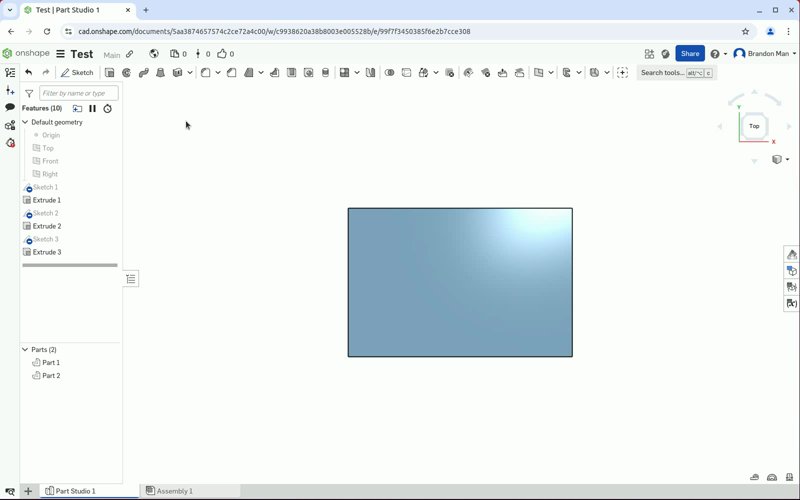
key(shift+h)
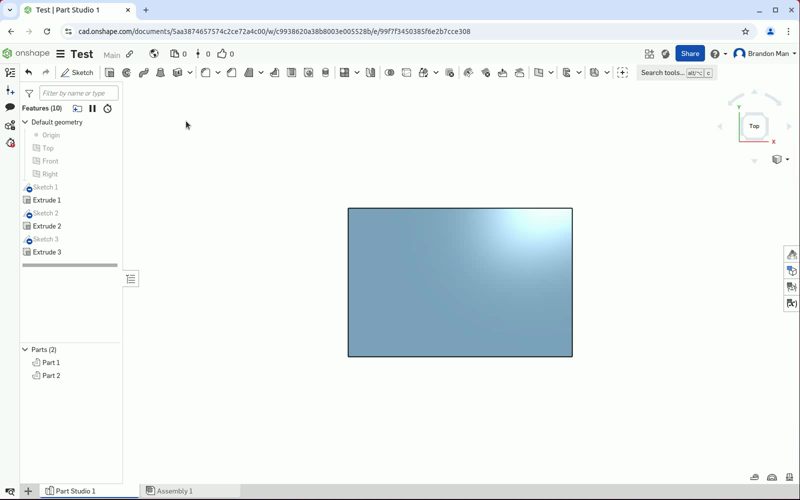
key(shift+h)
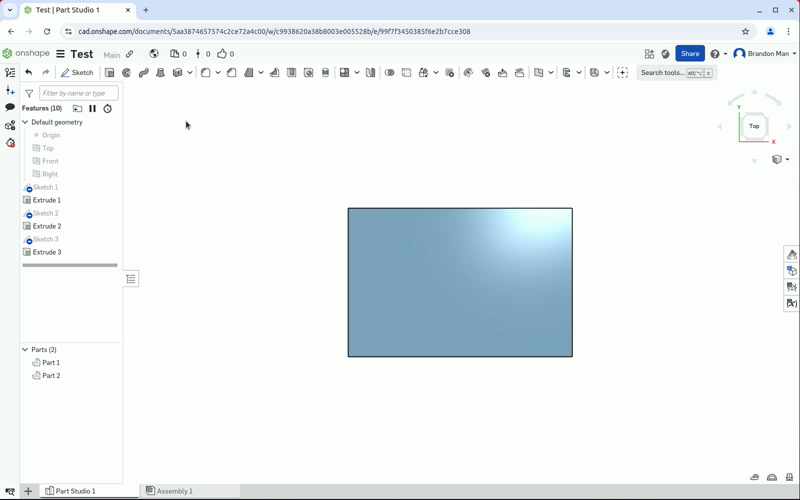
mouse_move(73, 189)
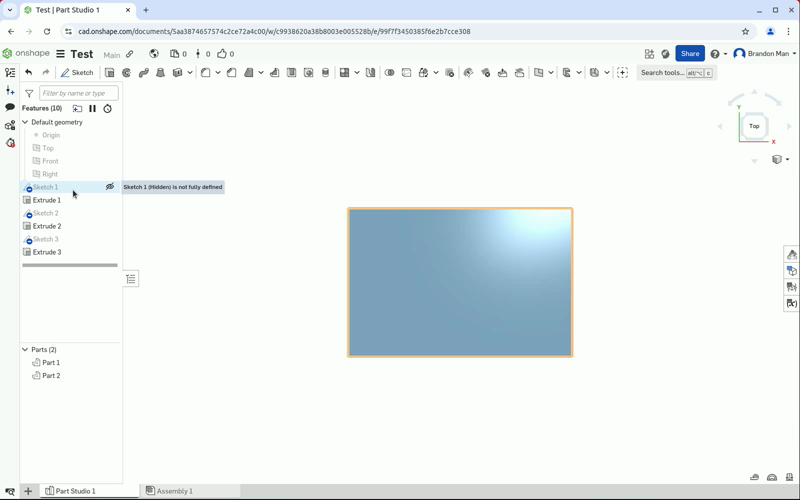
click(73, 189)
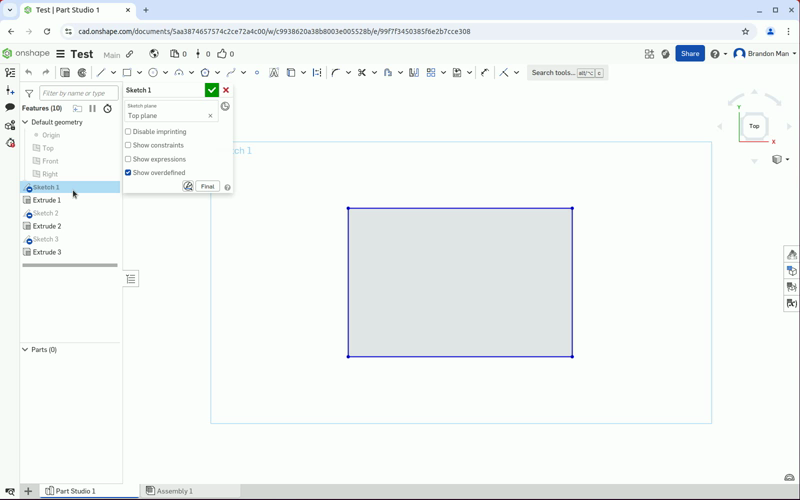
mouse_move(229, 92)
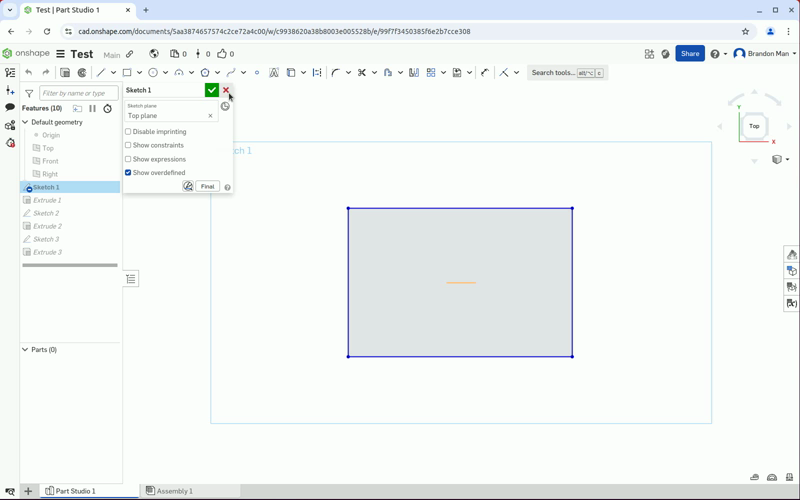
click(229, 92)
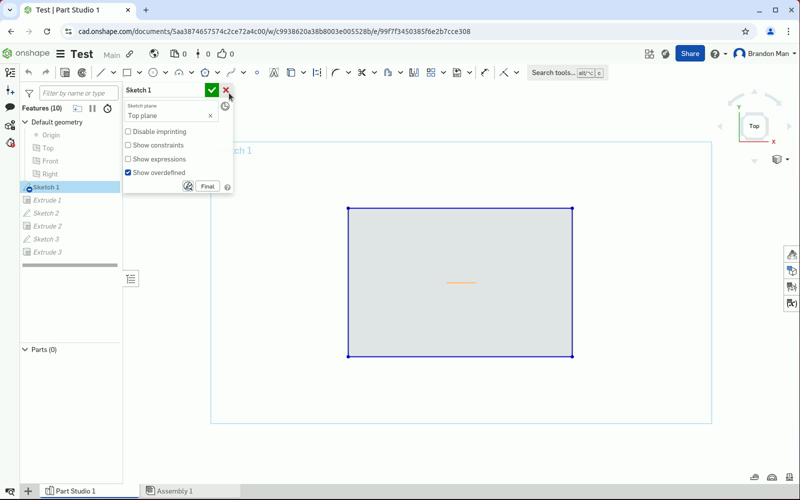
key(shift+s)
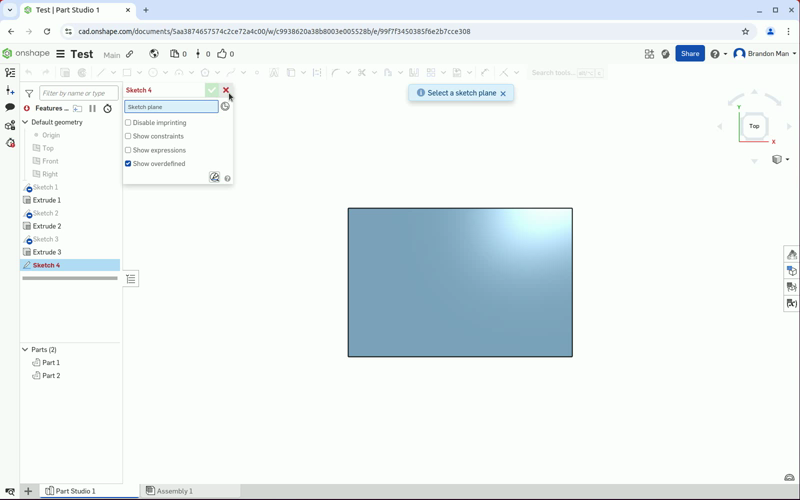
mouse_move(73, 150)
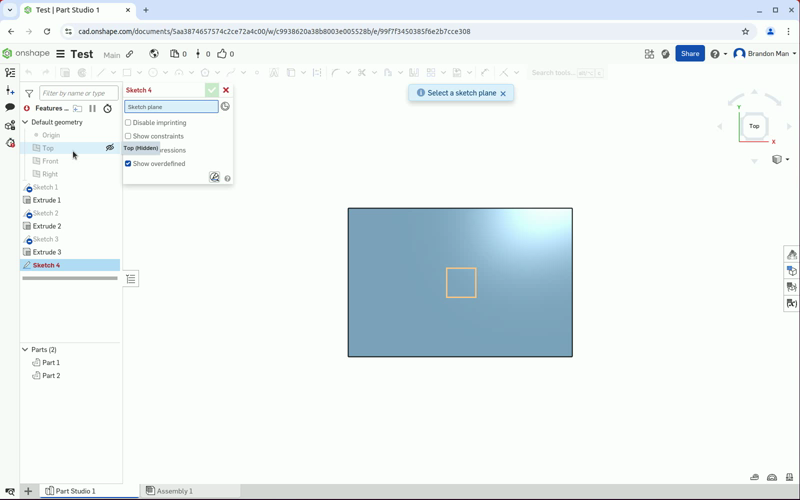
click(73, 150)
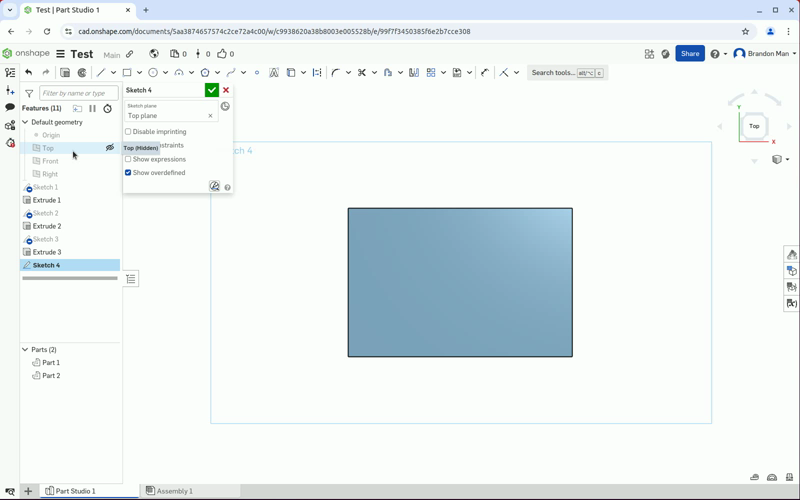
mouse_move(73, 352)
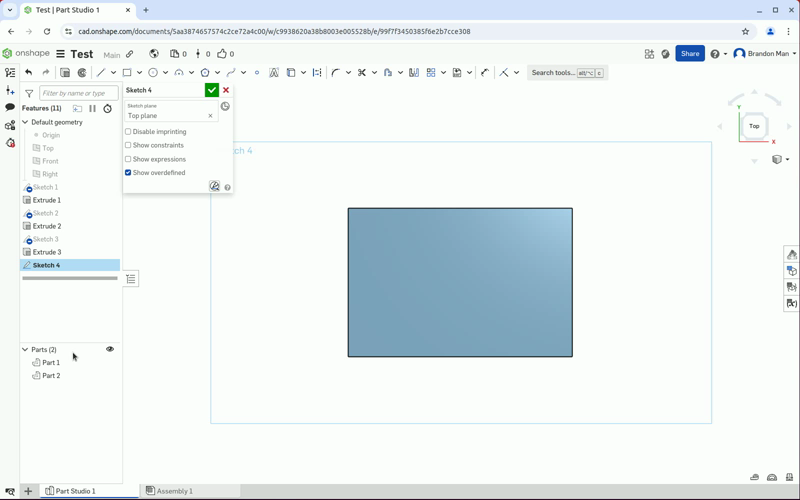
key(y)
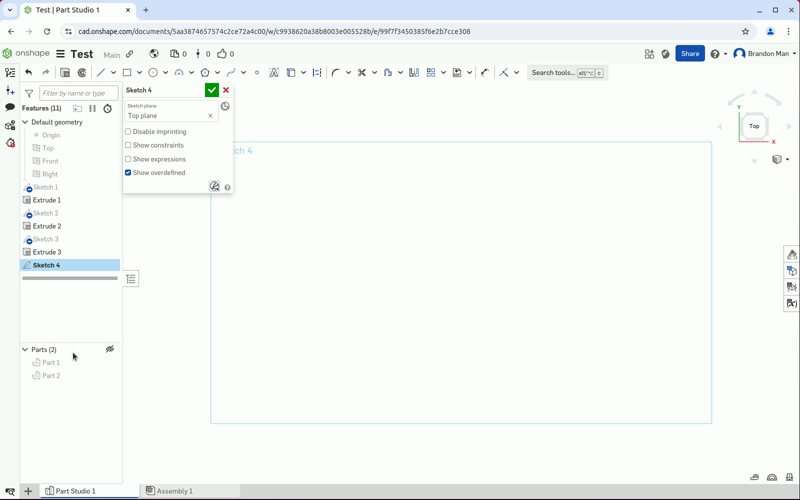
key(l)
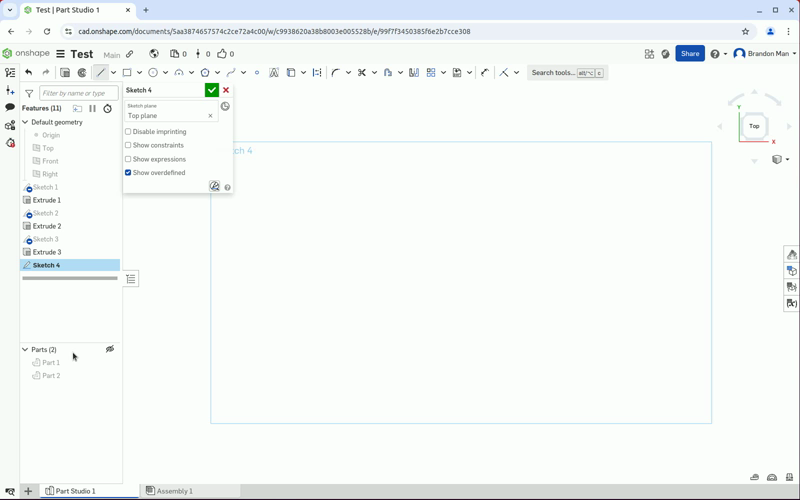
key_down(shift)
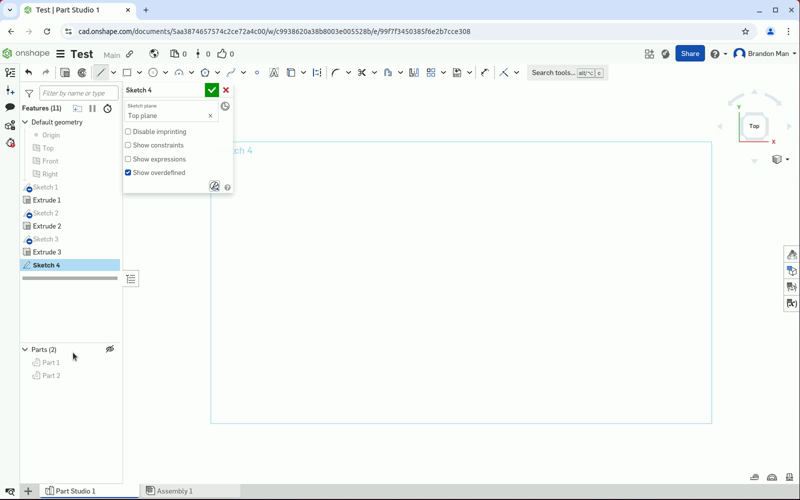
mouse_move(368, 337)
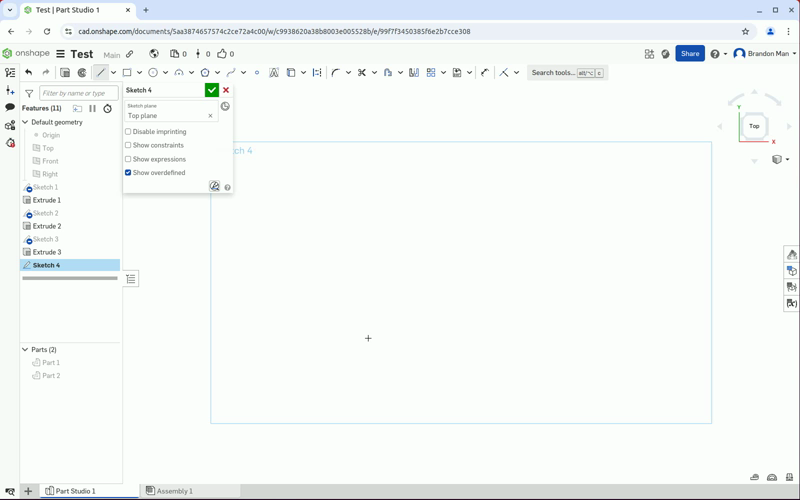
click(368, 337)
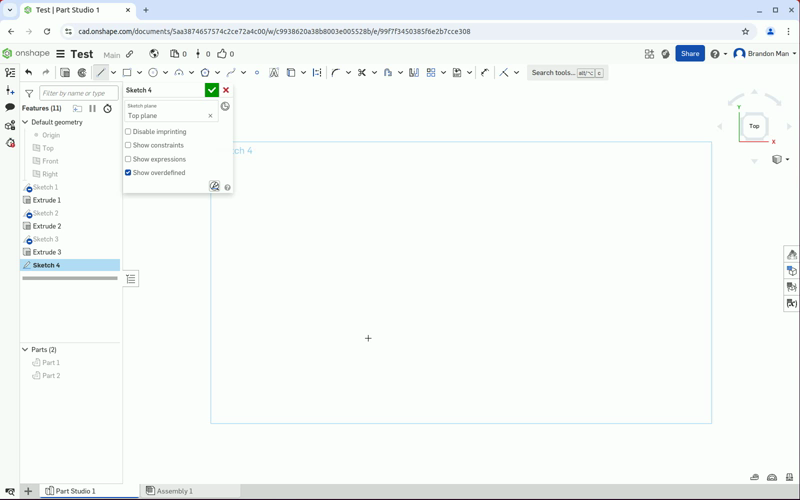
key_up(shift)
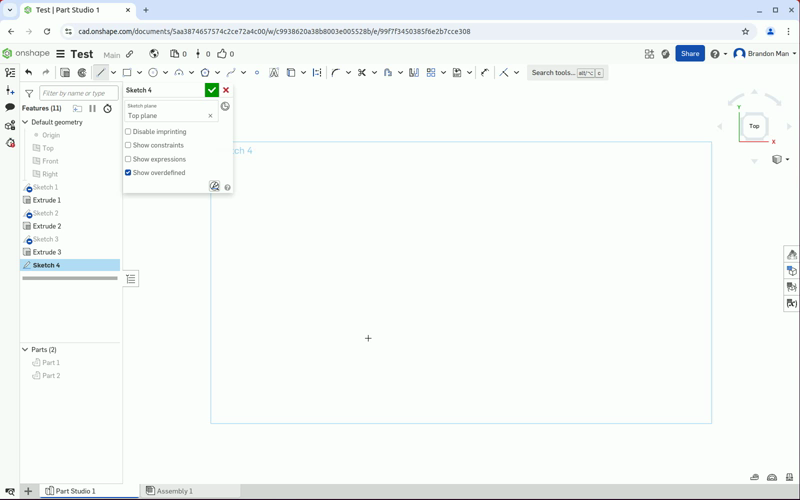
key_down(shift)
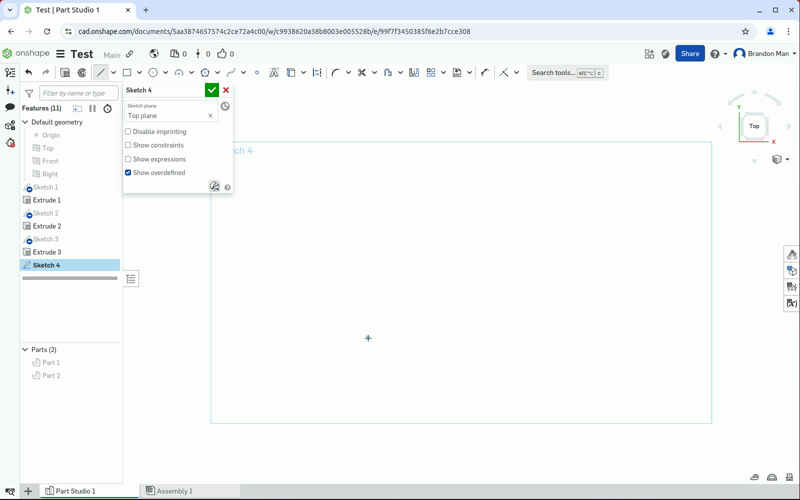
mouse_move(552, 337)
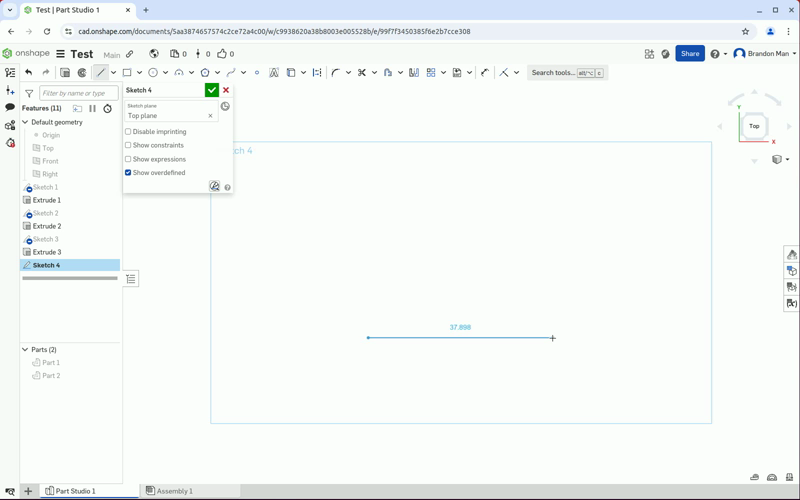
click(552, 337)
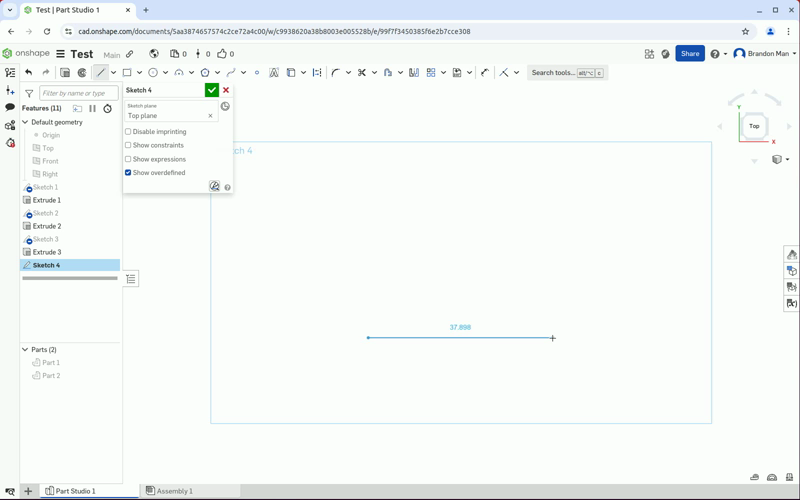
key_up(shift)
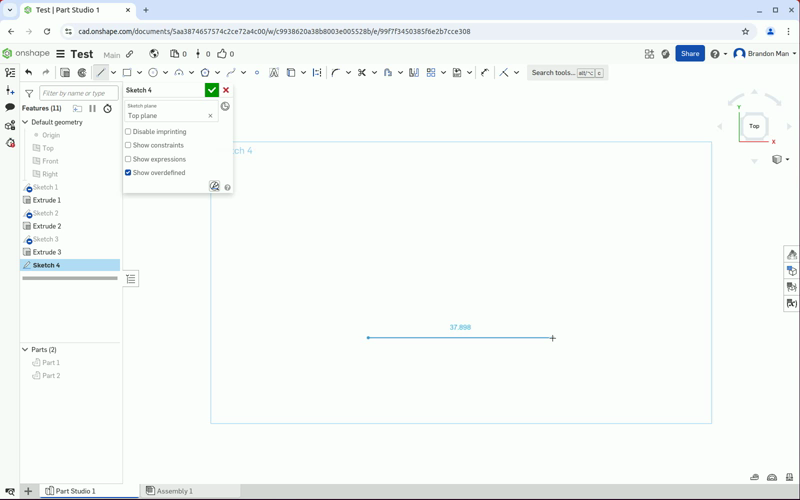
key_down(shift)
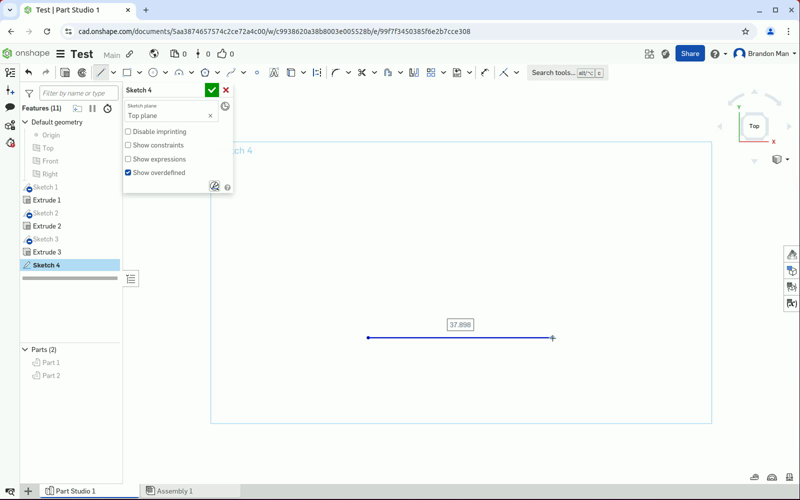
mouse_move(552, 227)
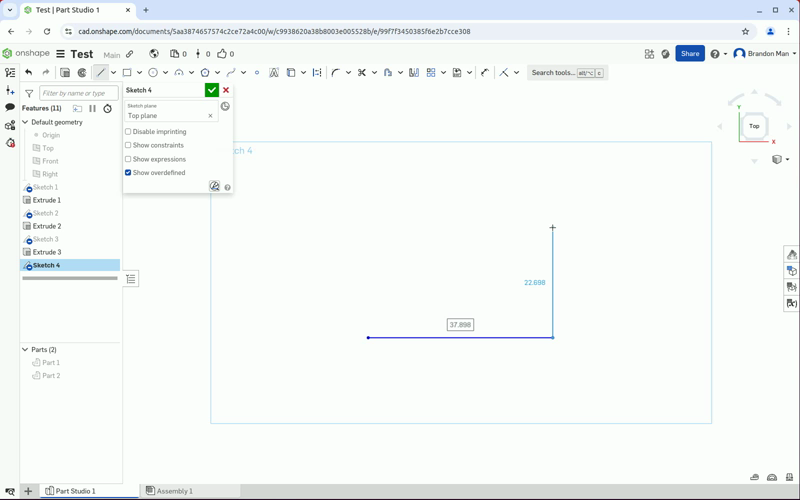
click(552, 227)
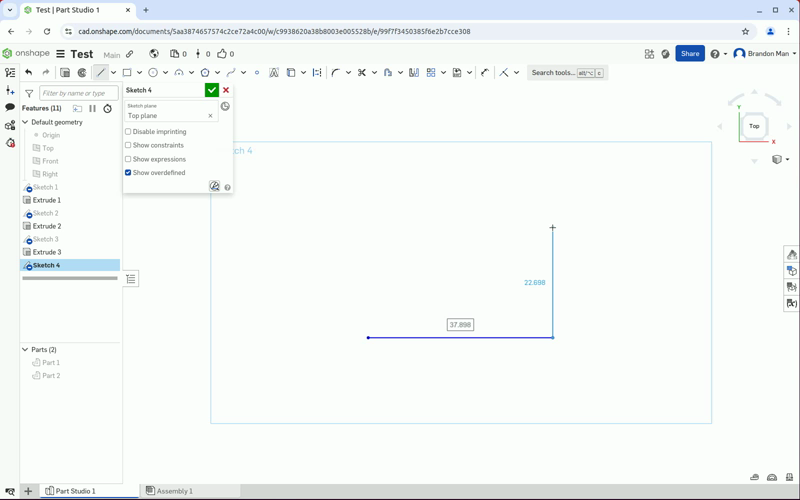
key_up(shift)
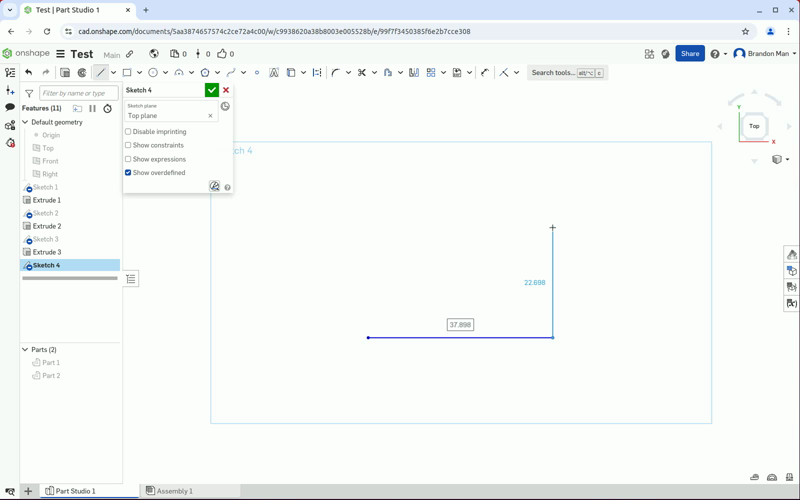
key_down(shift)
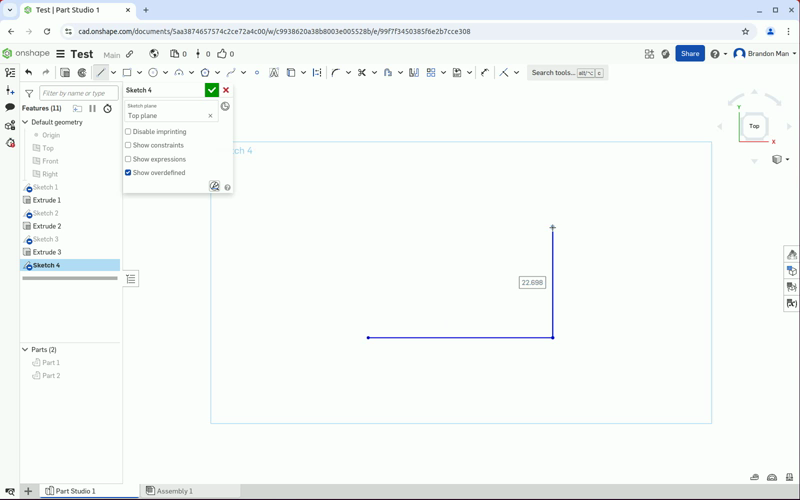
mouse_move(368, 227)
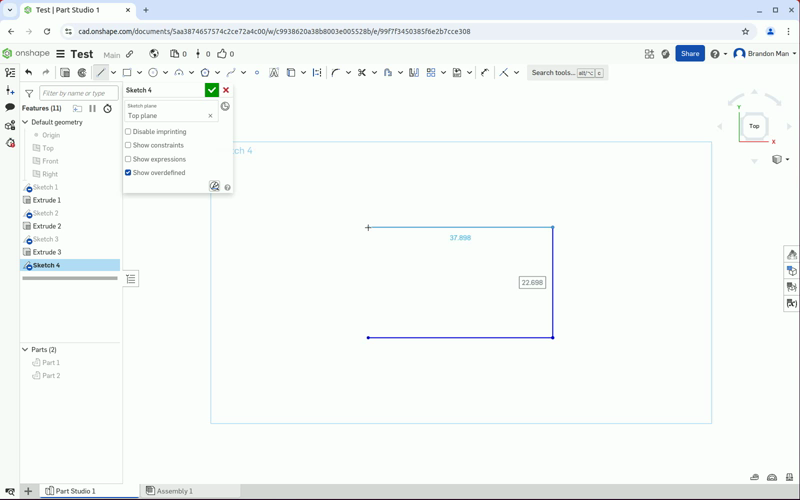
click(368, 227)
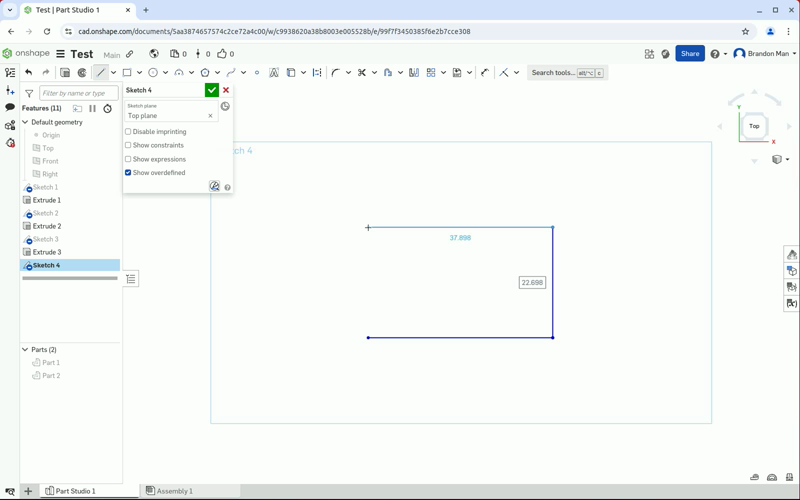
key_up(shift)
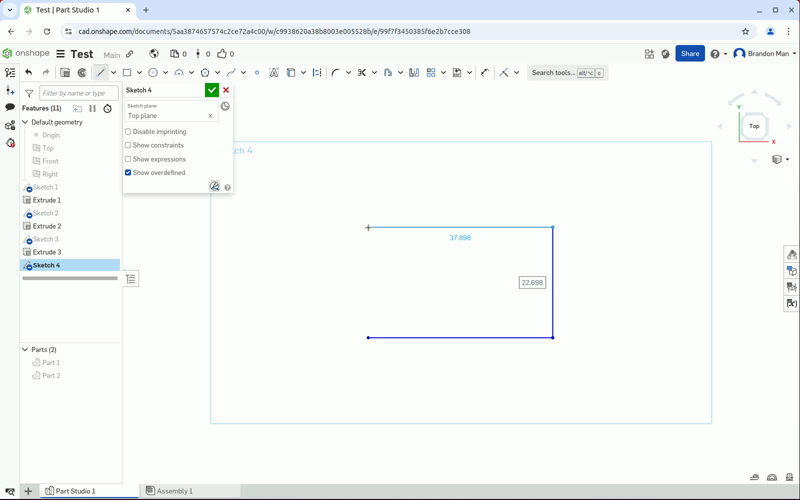
key_down(shift)
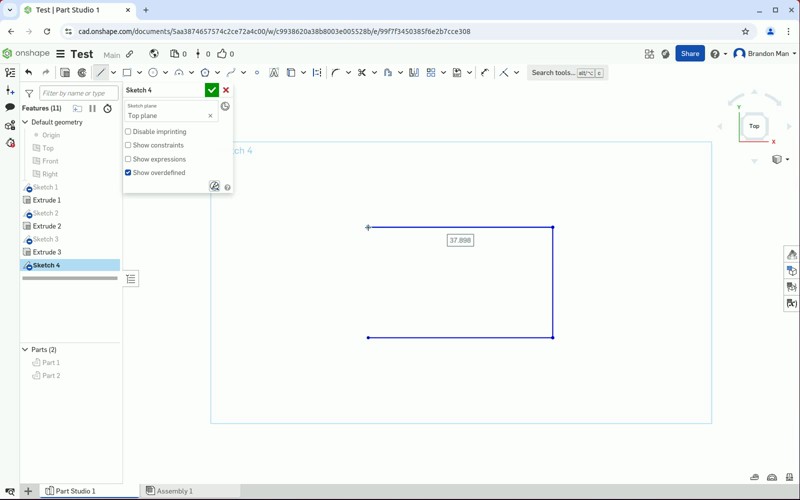
mouse_move(368, 337)
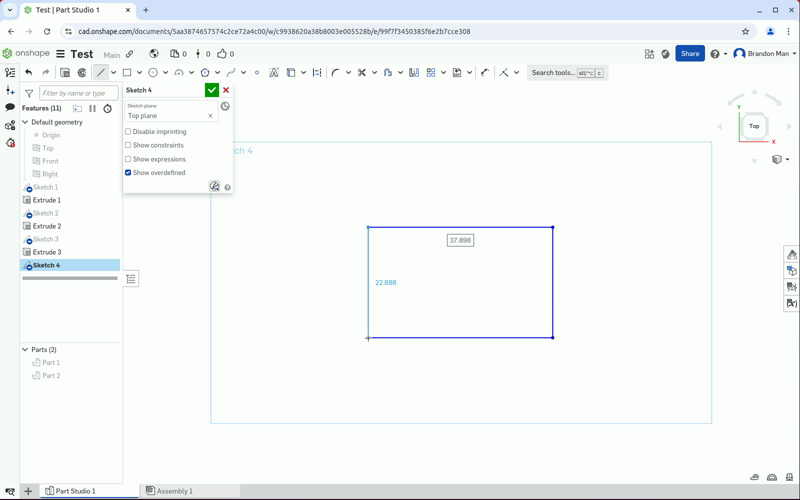
key_up(shift)
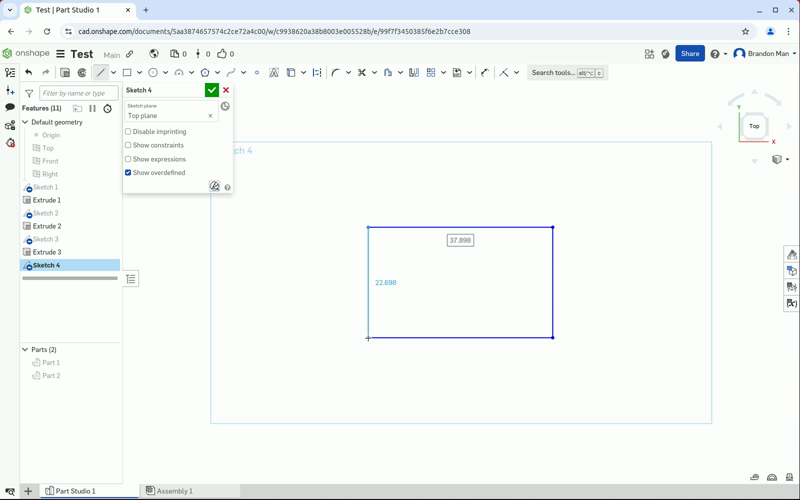
click(368, 337)
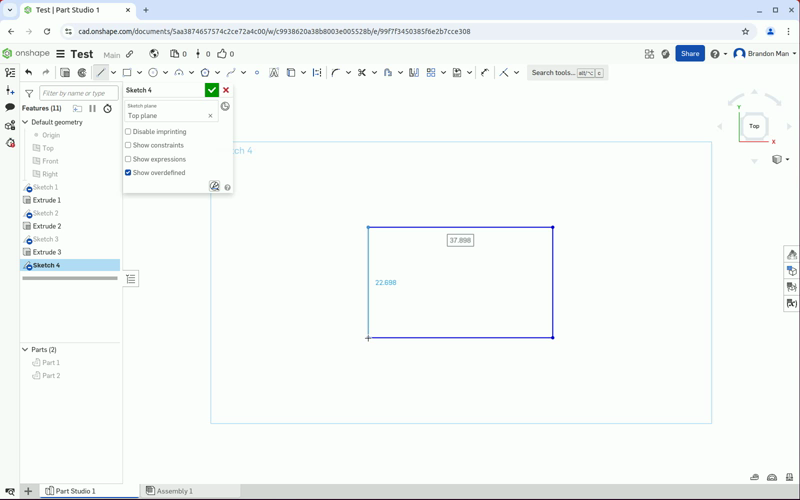
key(esc)
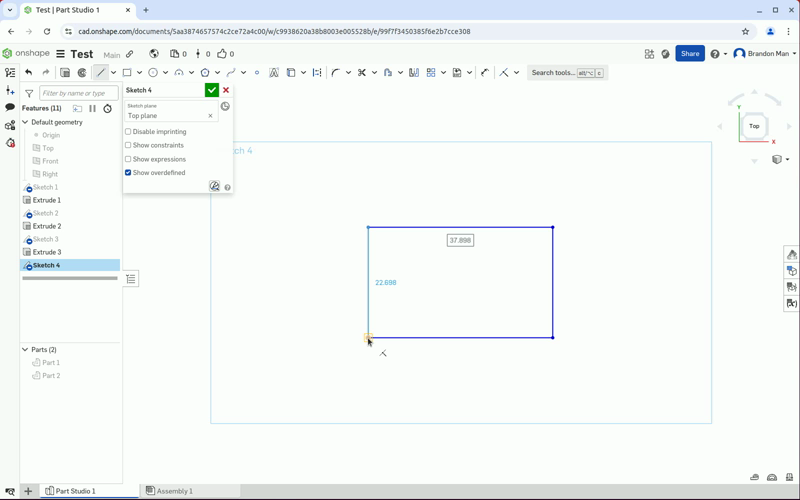
mouse_move(461, 265)
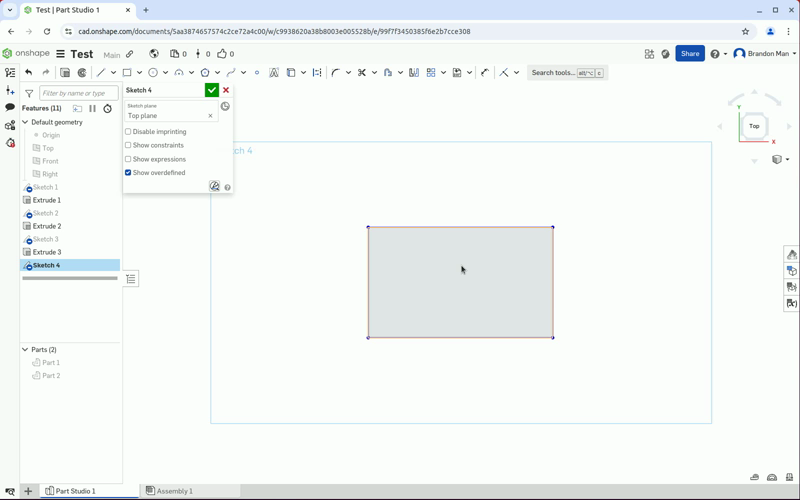
click(461, 265)
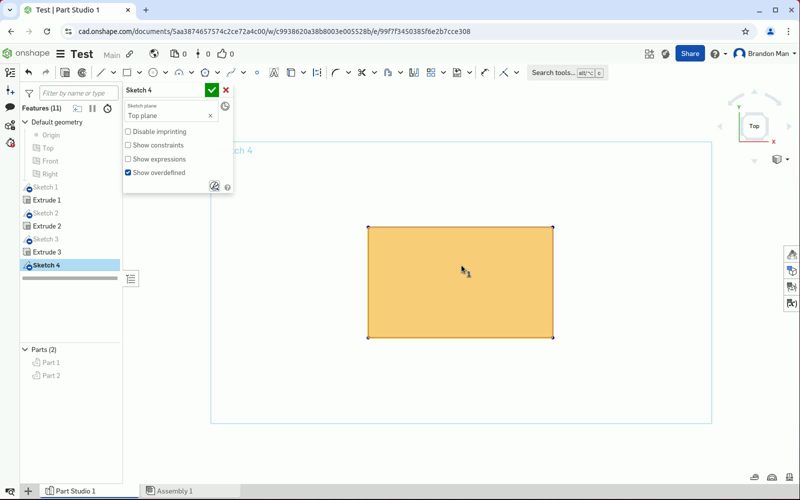
mouse_move(73, 352)
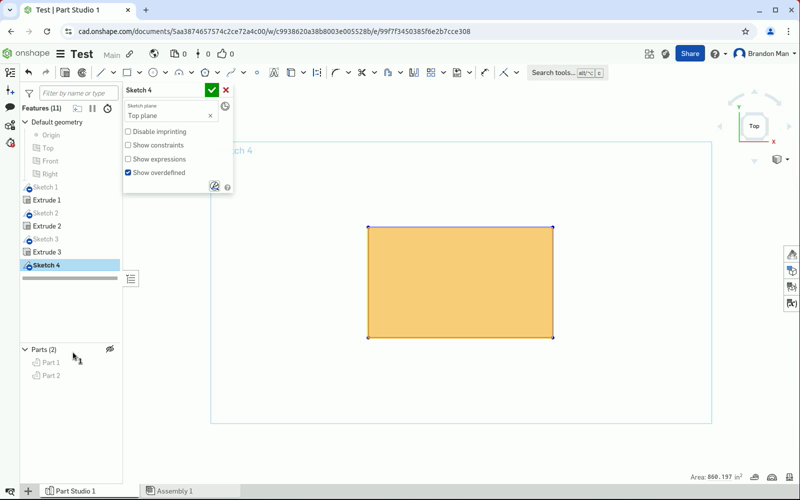
key(shift+y)
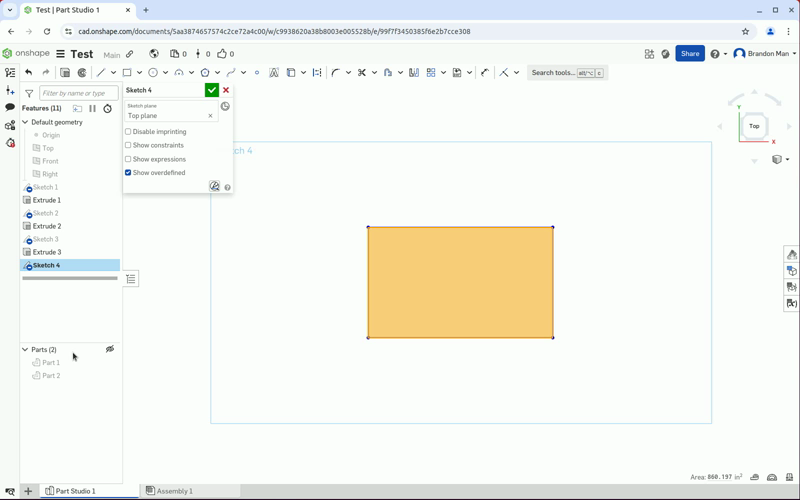
key(shift+e)
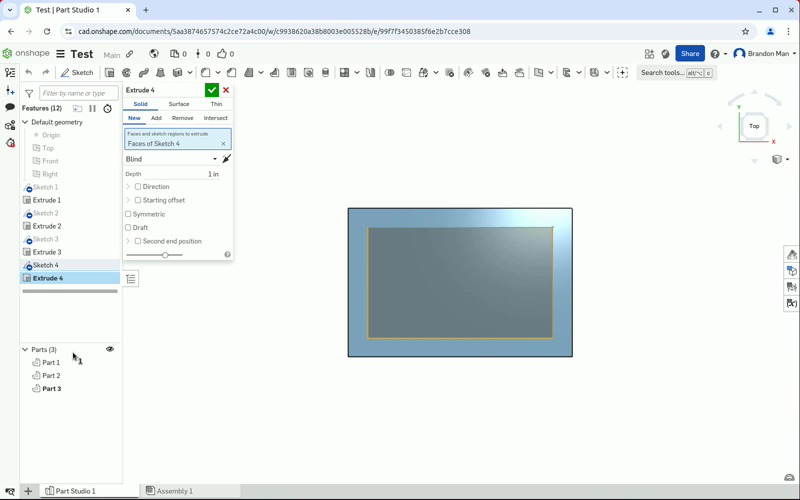
mouse_move(143, 106)
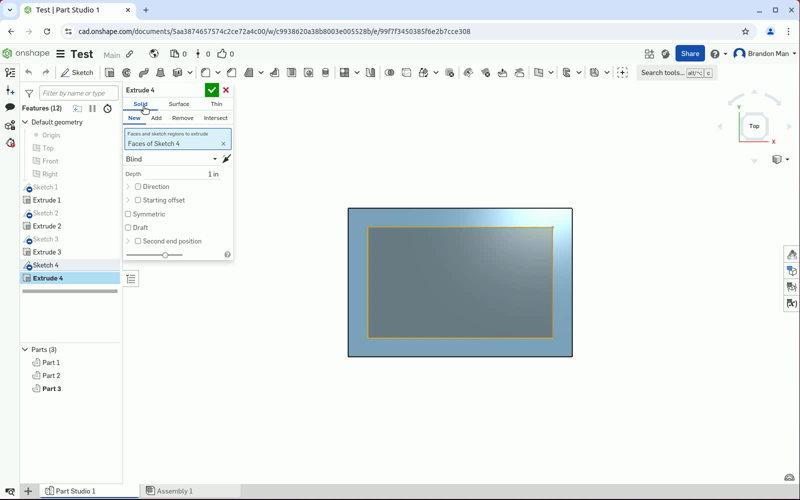
click(143, 106)
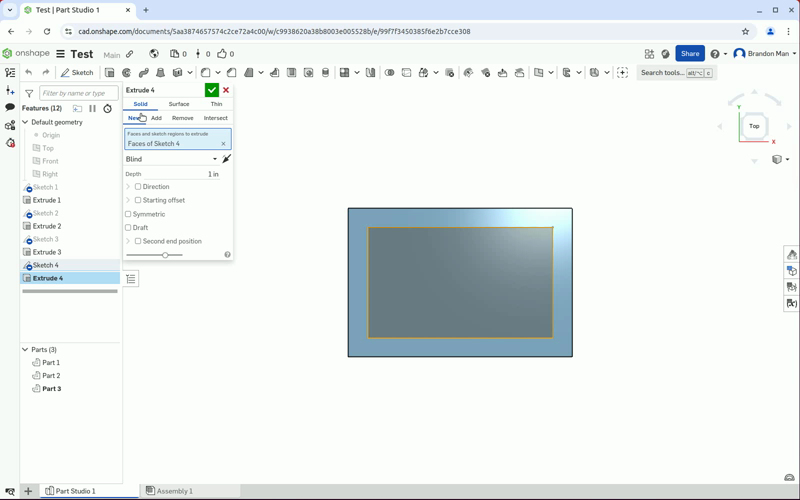
mouse_move(137, 120)
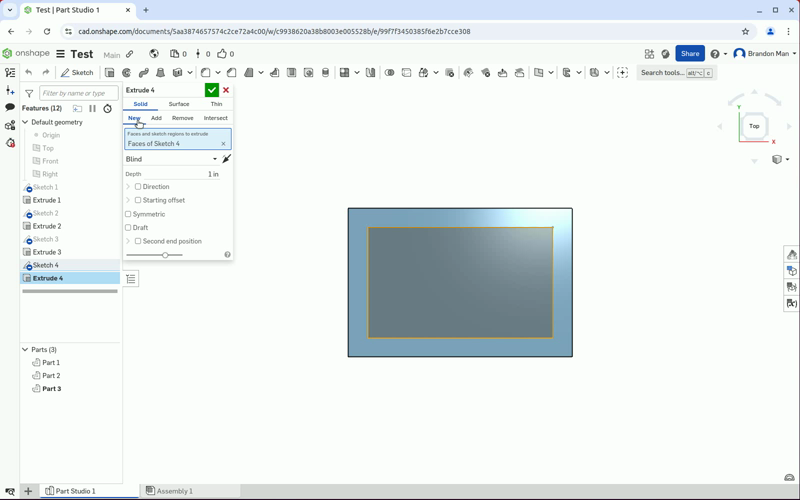
click(137, 120)
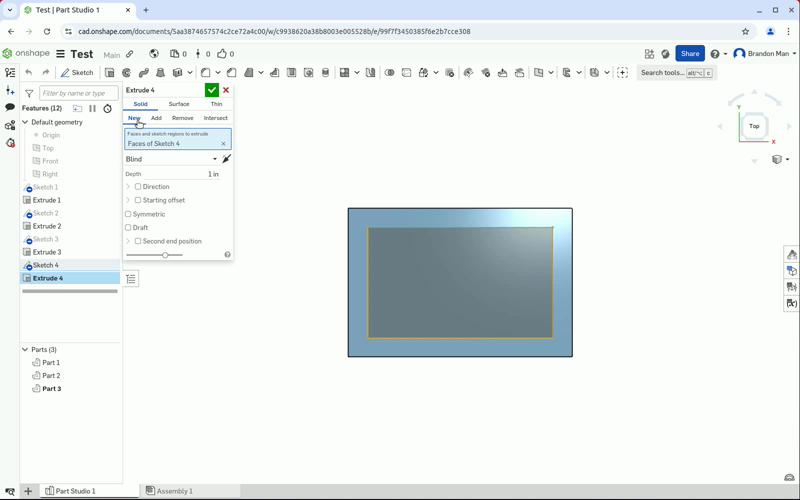
key(tab, 4)
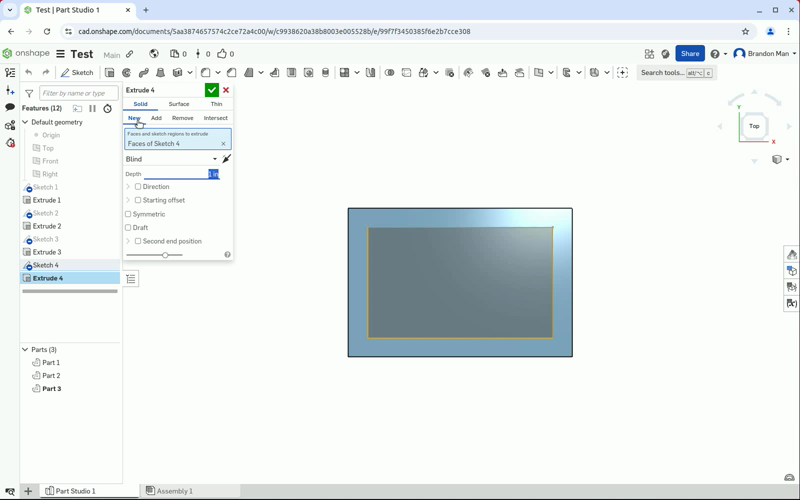
text(20.701)
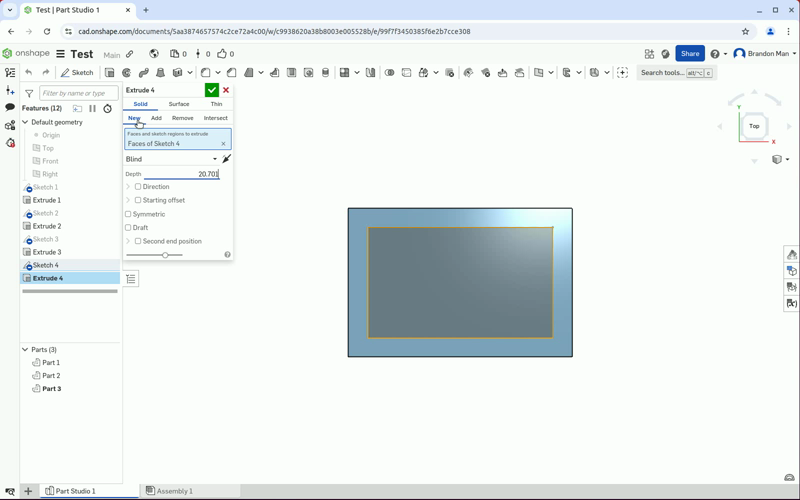
key(enter)
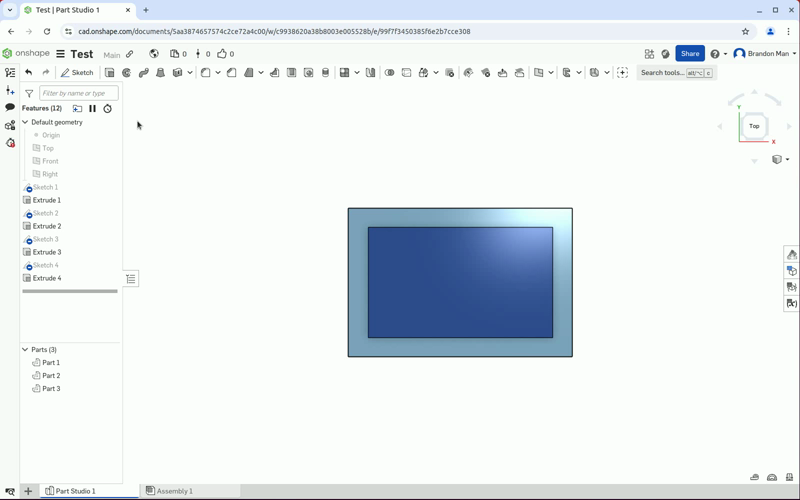
key(shift+h)
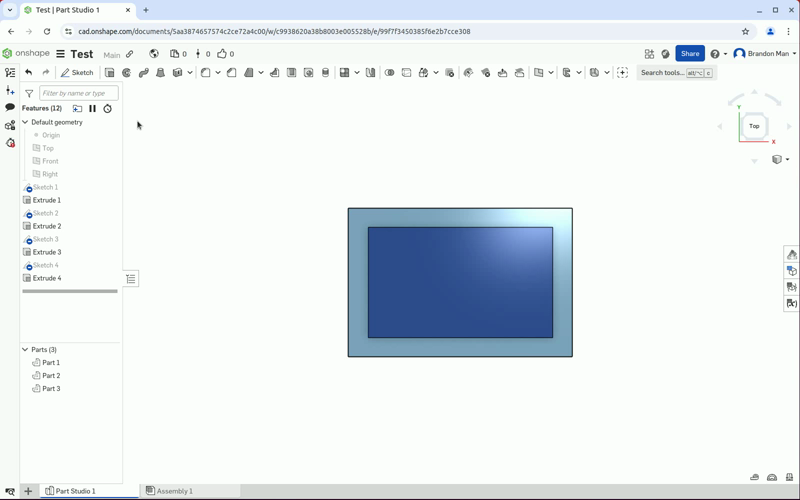
key(shift+h)
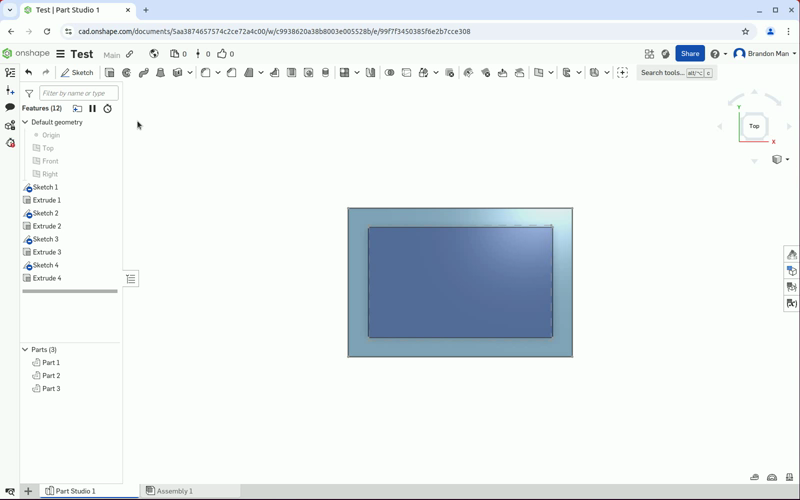
key(shift+7)
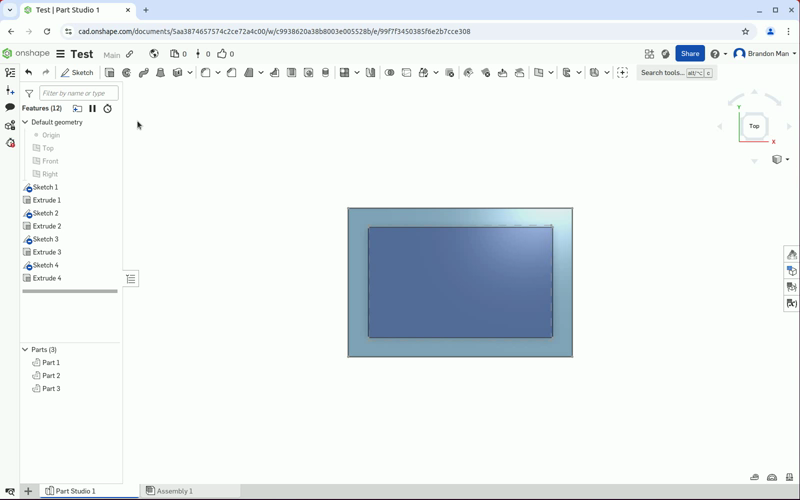
key(up, 3)
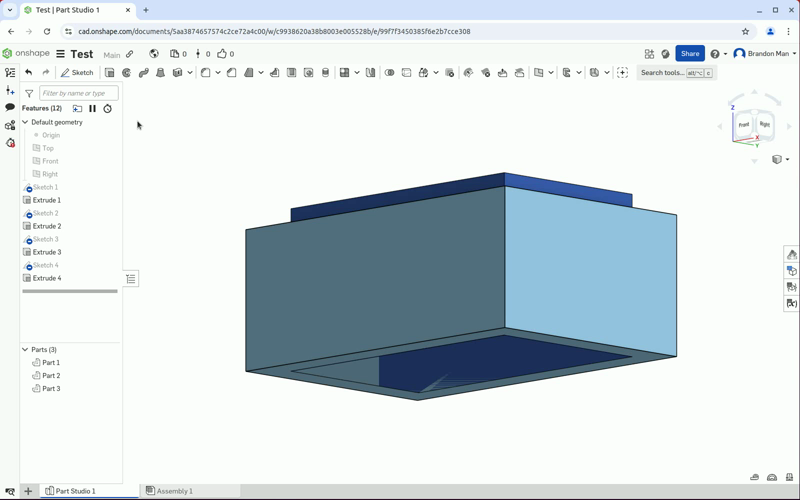
key(left, 3)
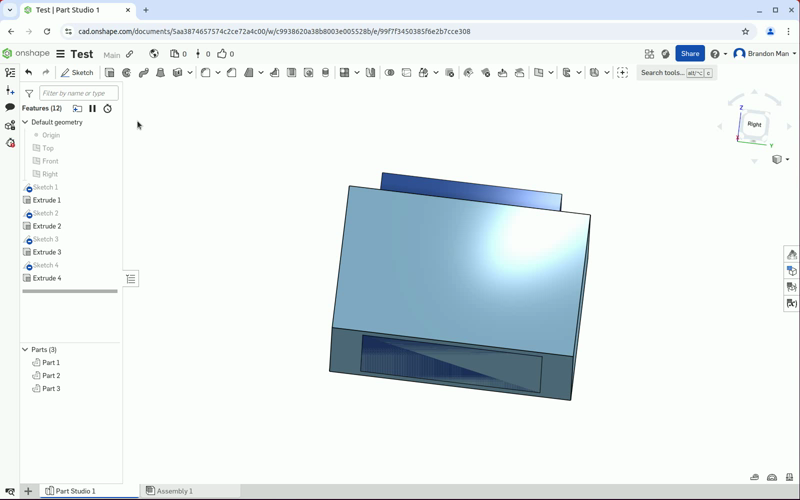
key(right, 3)
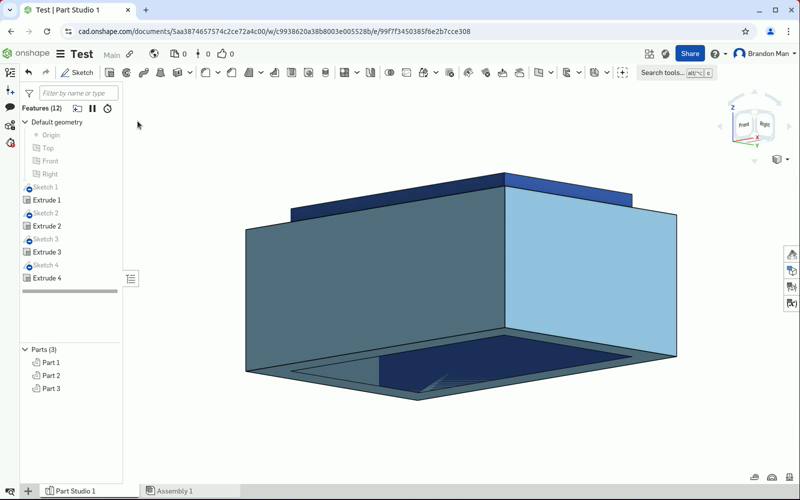
key(down, 3)
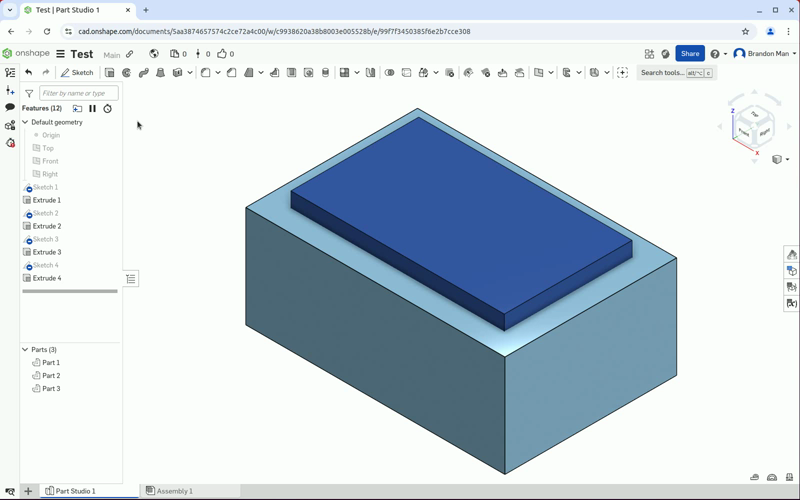
mouse_move(73, 189)
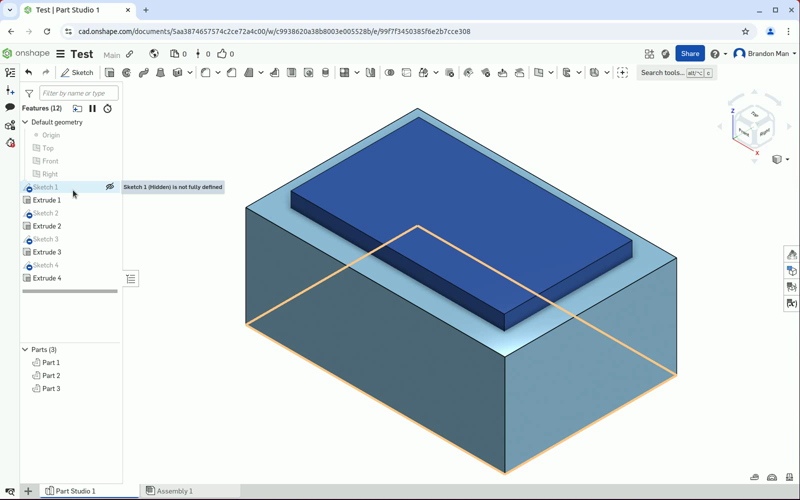
click(73, 189)